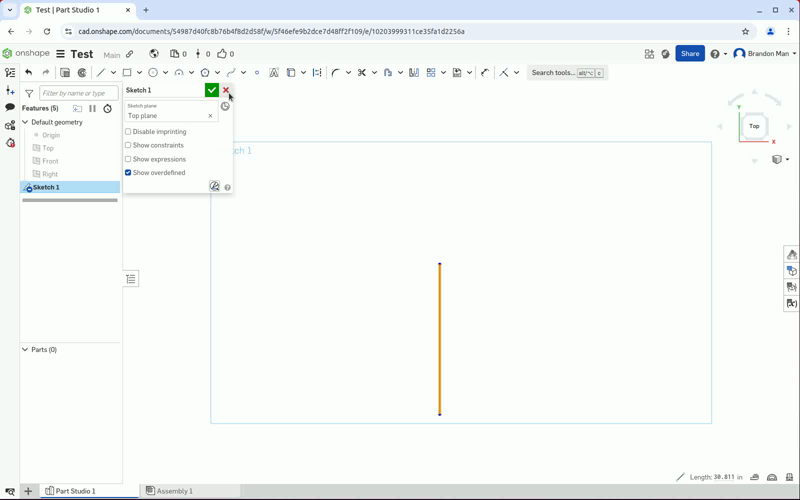
key(shift+h)
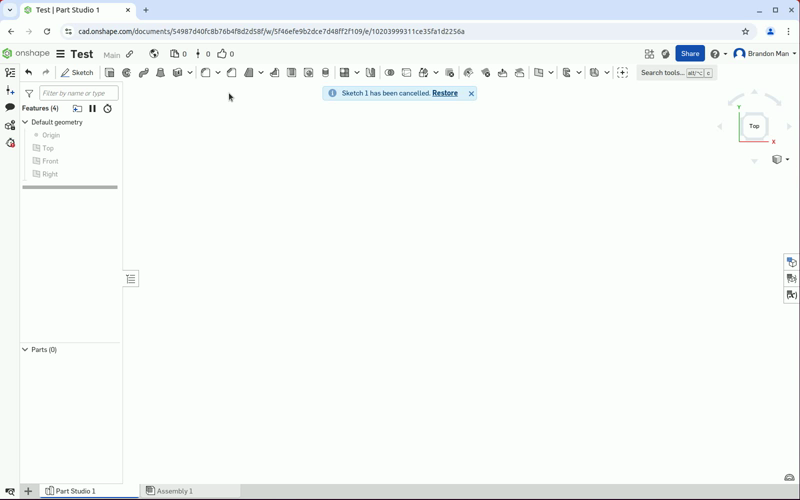
mouse_move(73, 352)
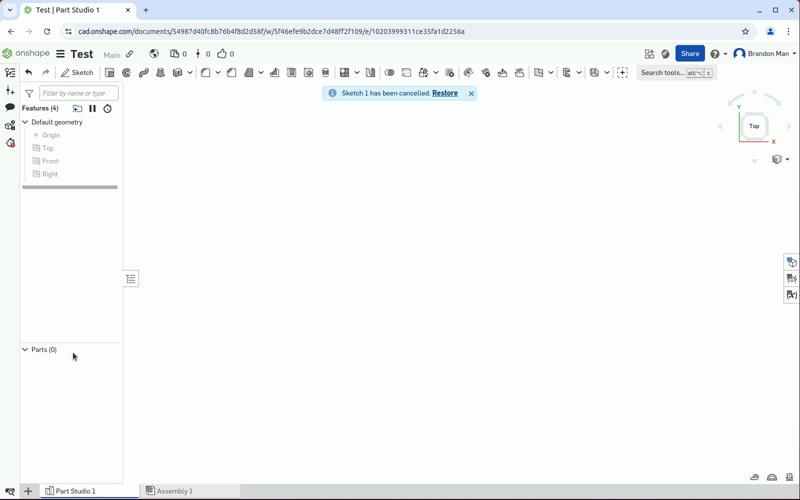
key(y)
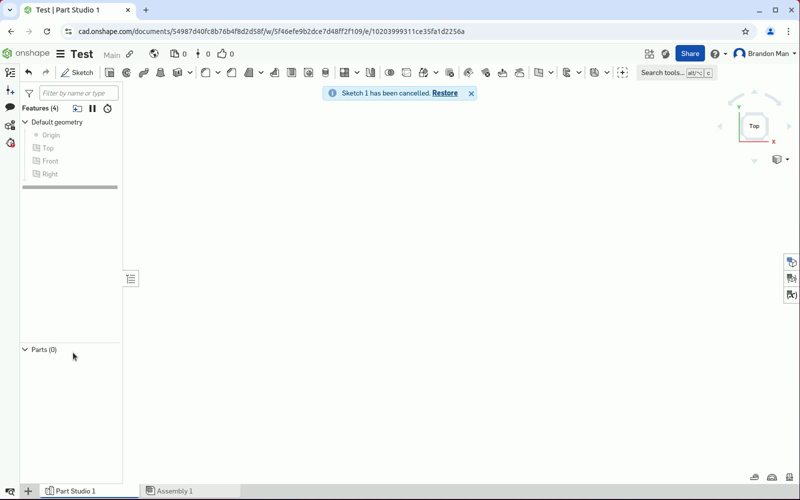
key(shift+p)
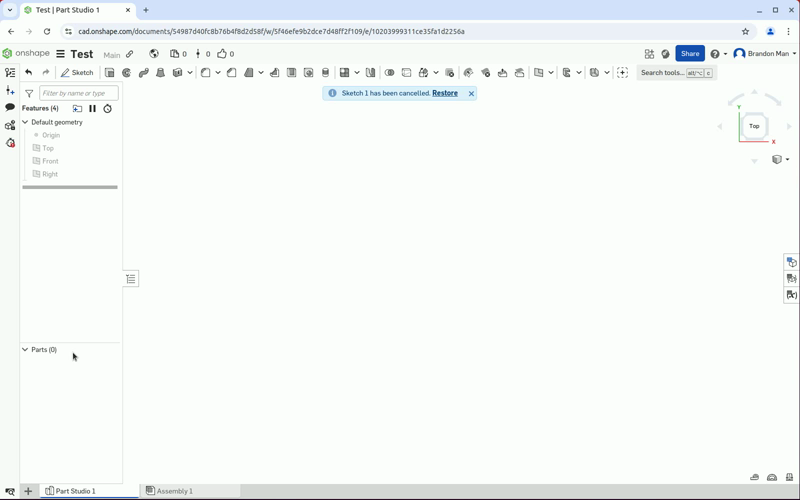
key(space)
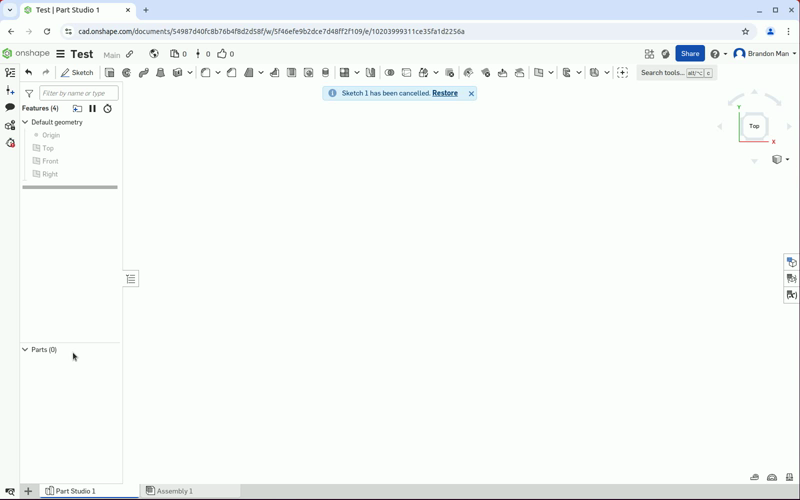
key_down(shift)
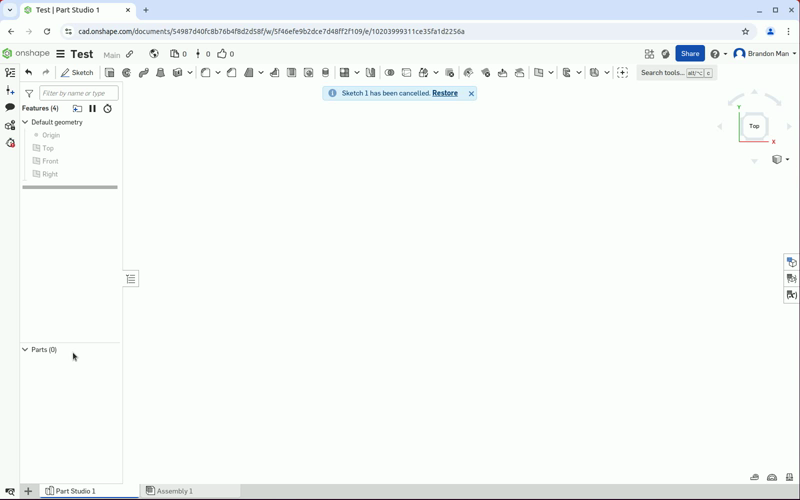
key(up)
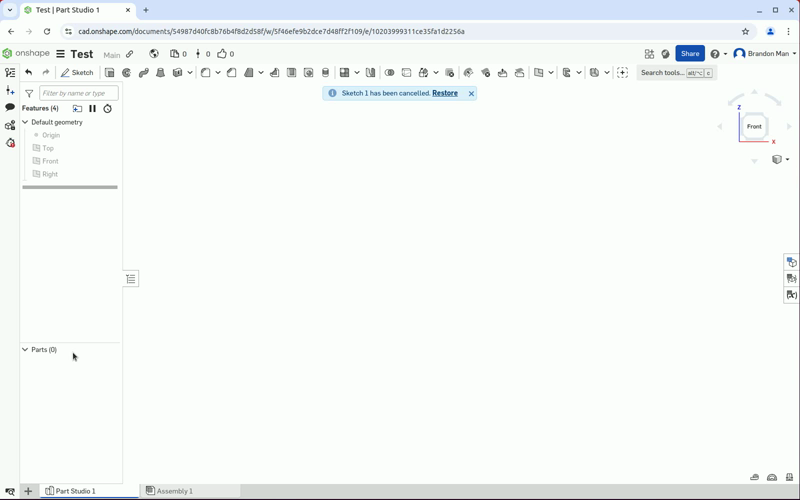
key_up(shift)
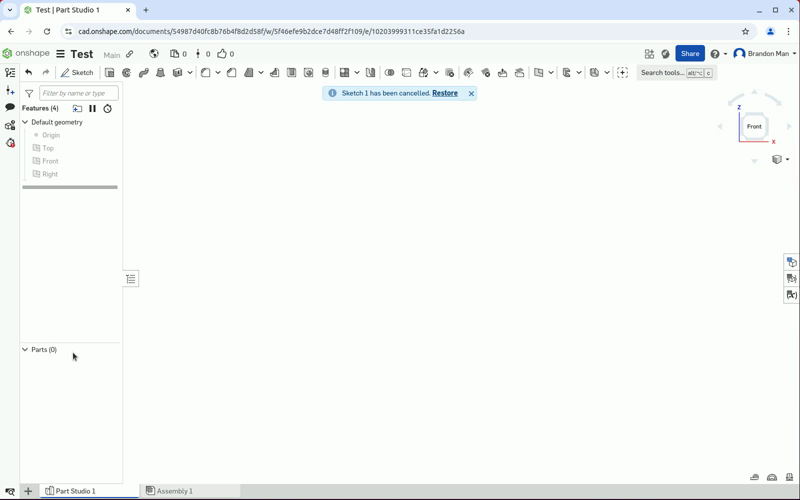
mouse_move(73, 352)
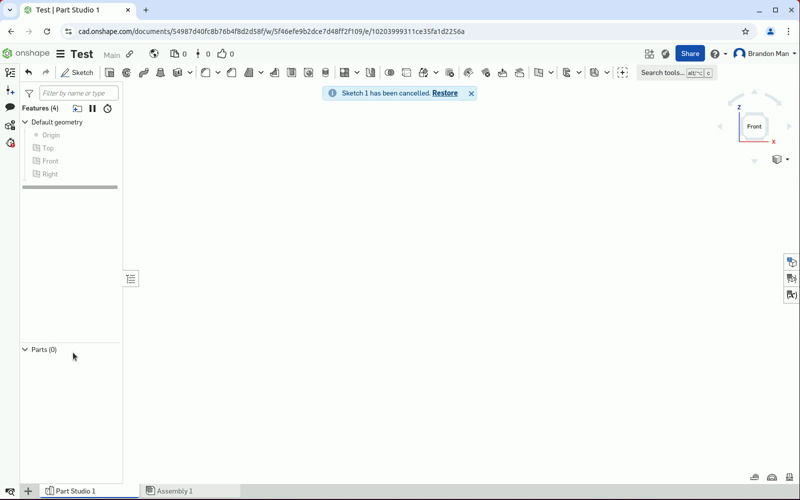
key(shift+y)
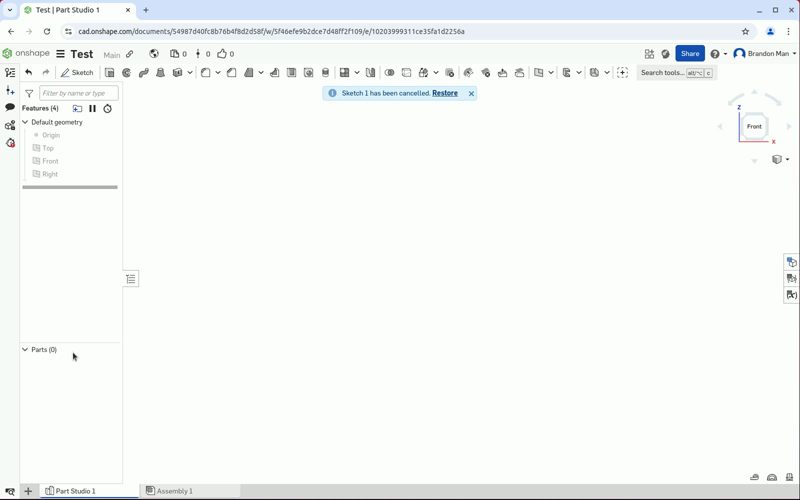
key(shift+s)
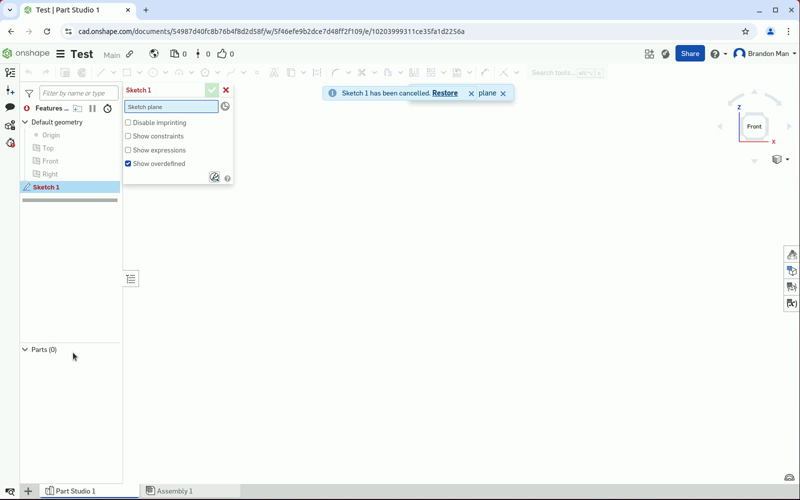
mouse_move(73, 163)
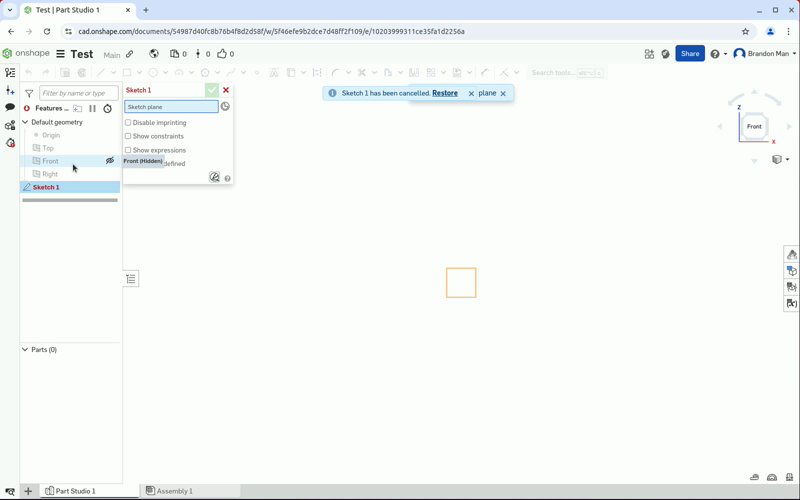
click(73, 163)
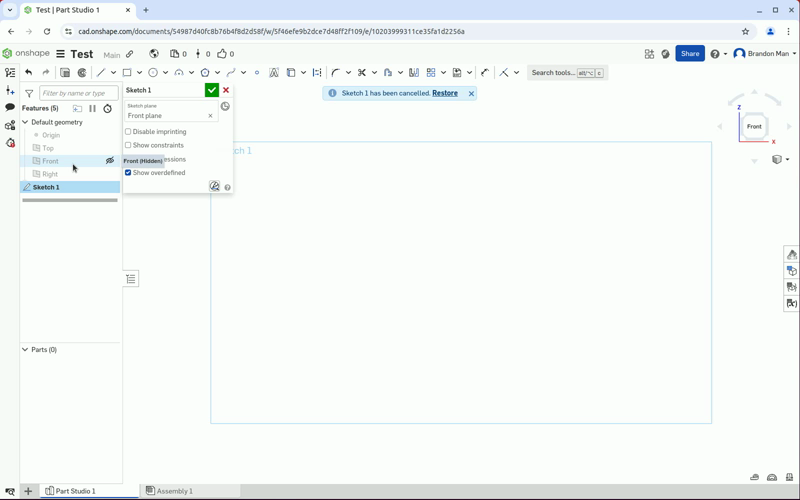
mouse_move(73, 352)
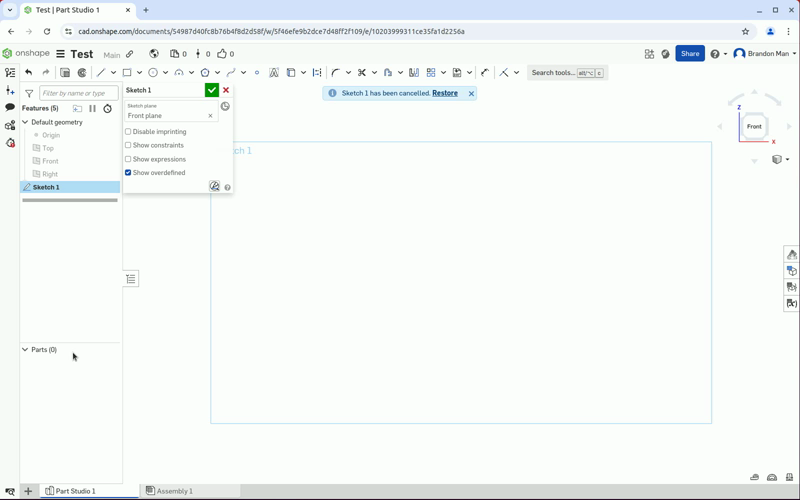
key(y)
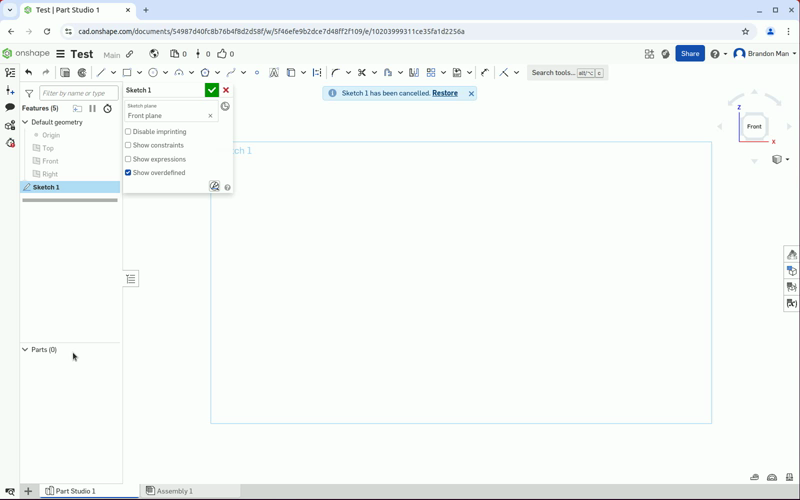
key(c)
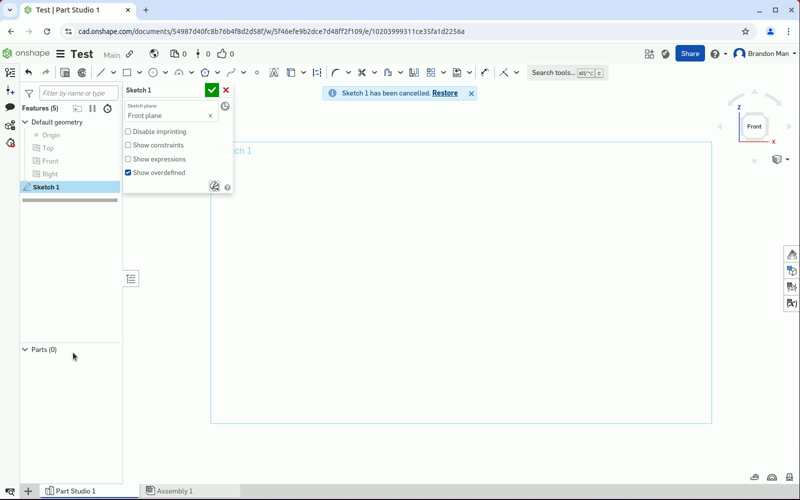
key_down(shift)
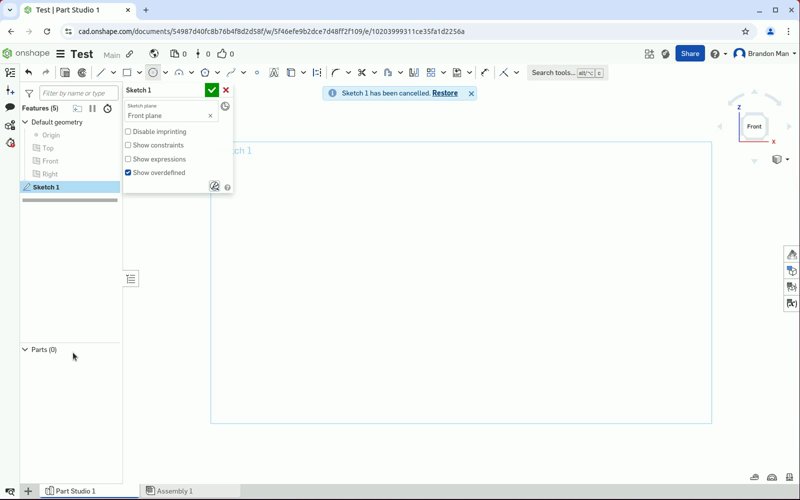
mouse_move(461, 282)
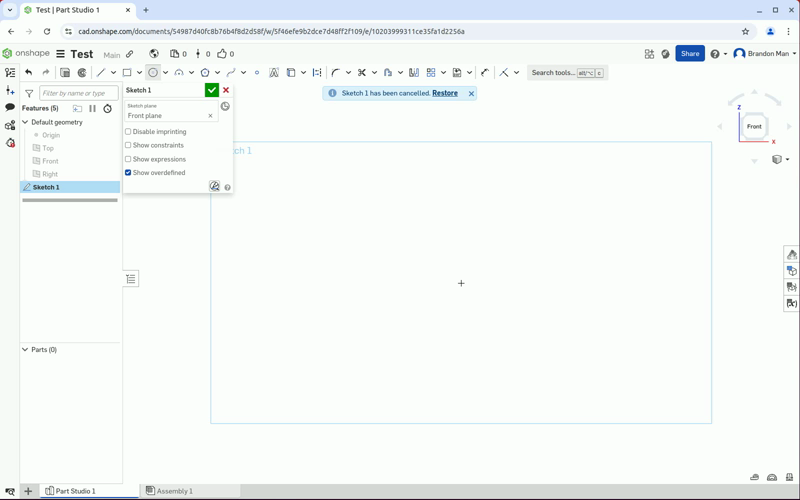
click(461, 282)
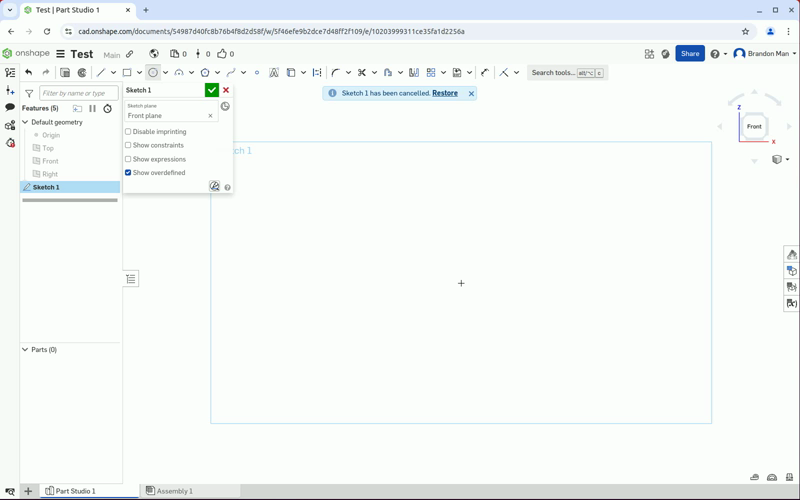
key_up(shift)
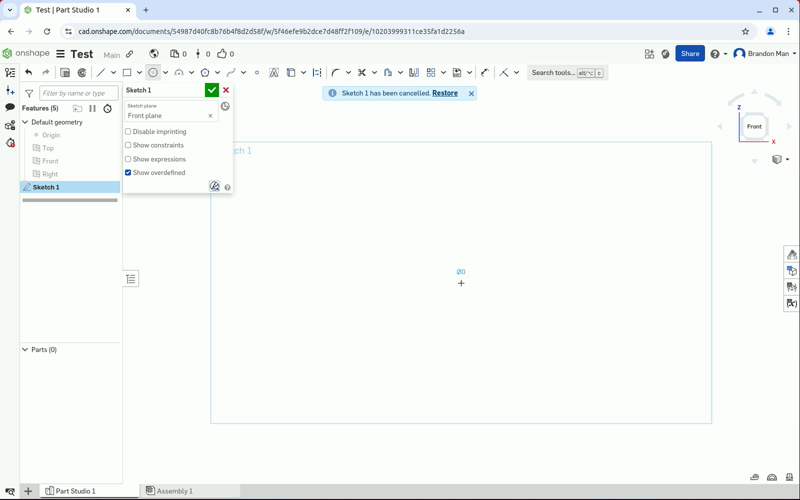
mouse_move(463, 282)
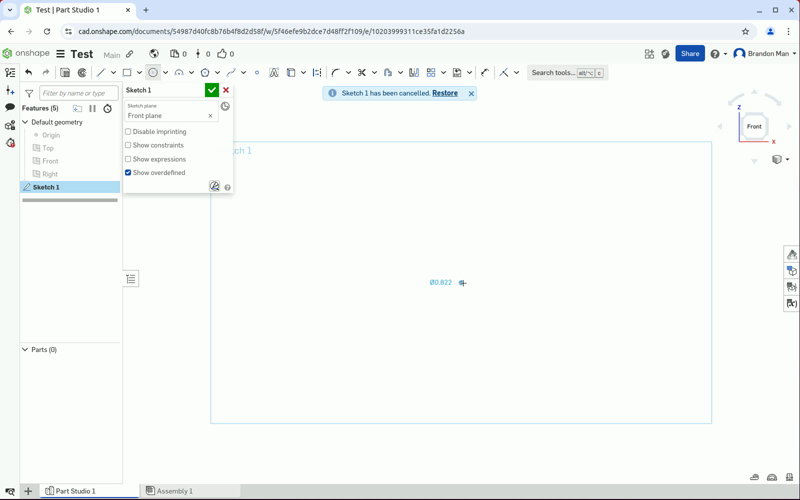
scroll(6)
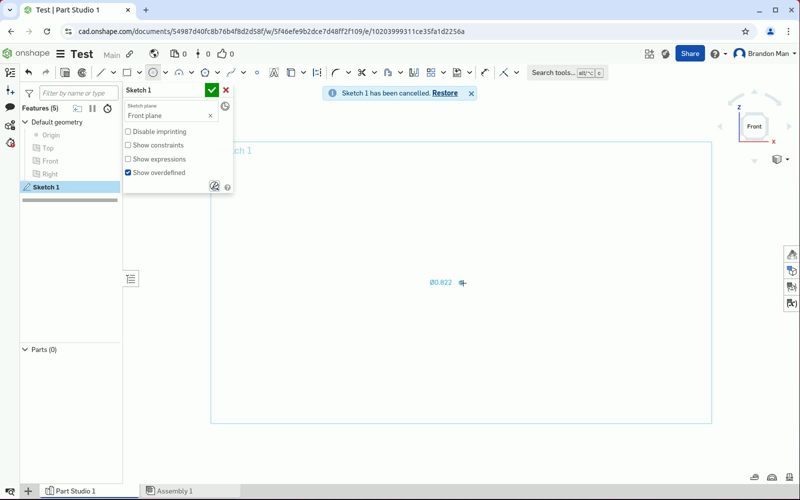
scroll(6)
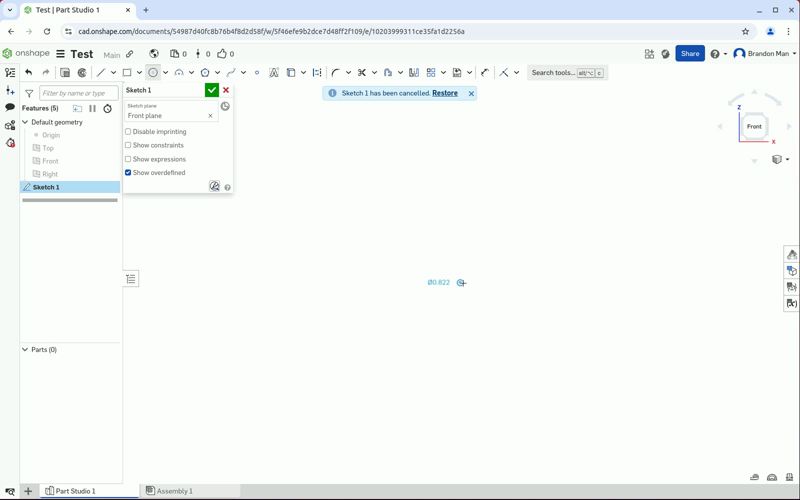
scroll(6)
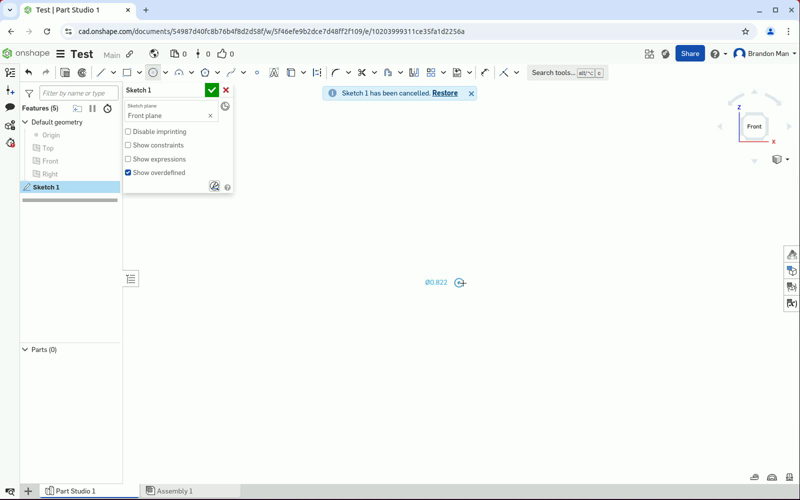
scroll(6)
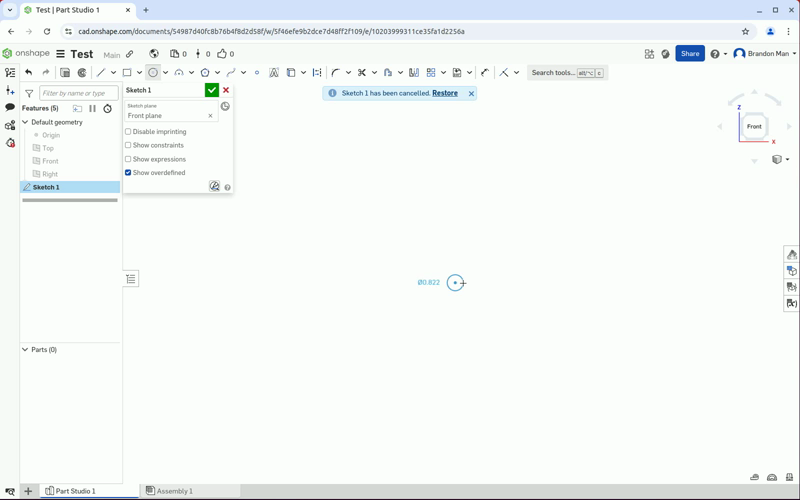
scroll(6)
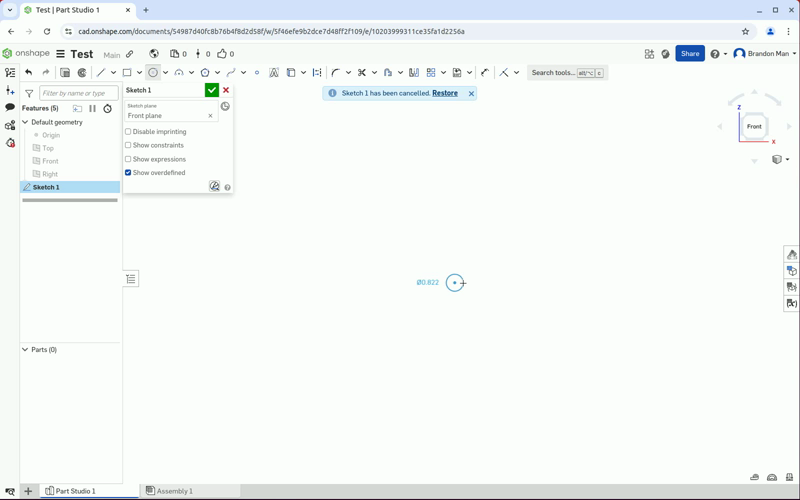
scroll(6)
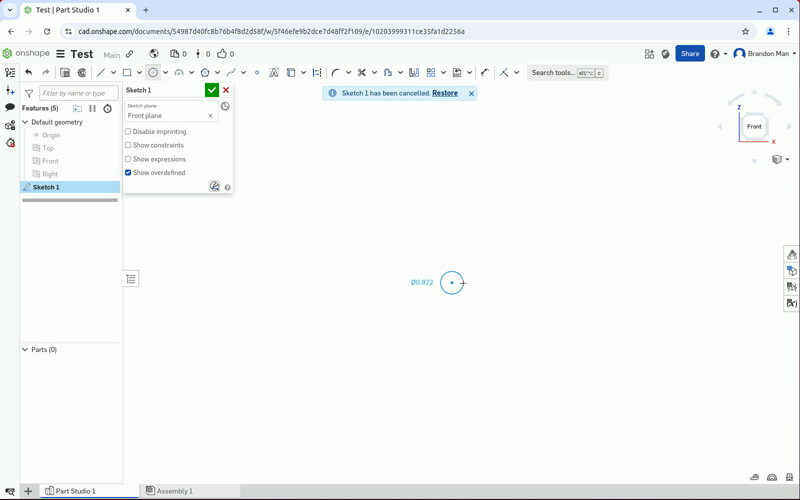
scroll(6)
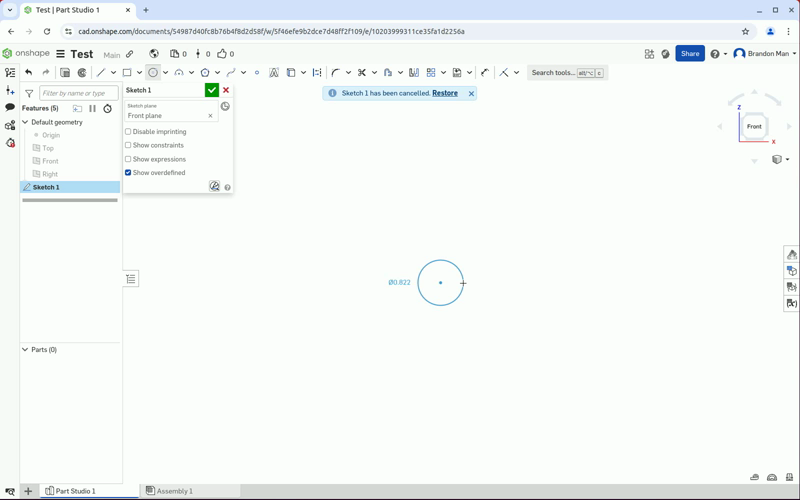
click(463, 282)
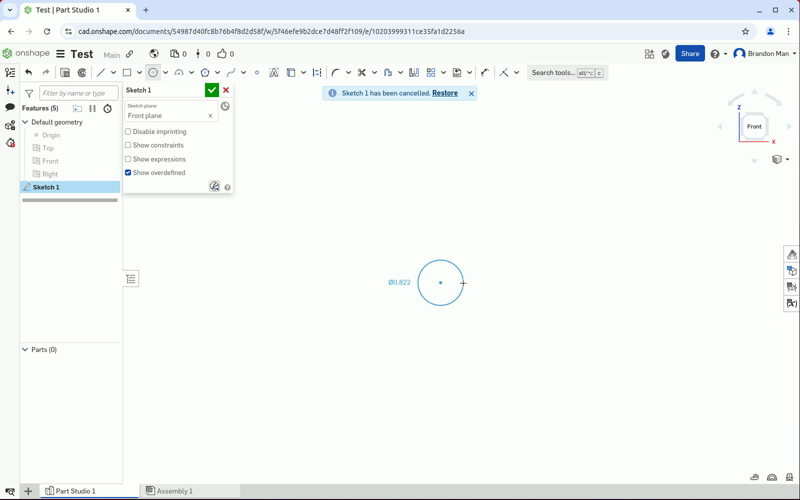
scroll(-6)
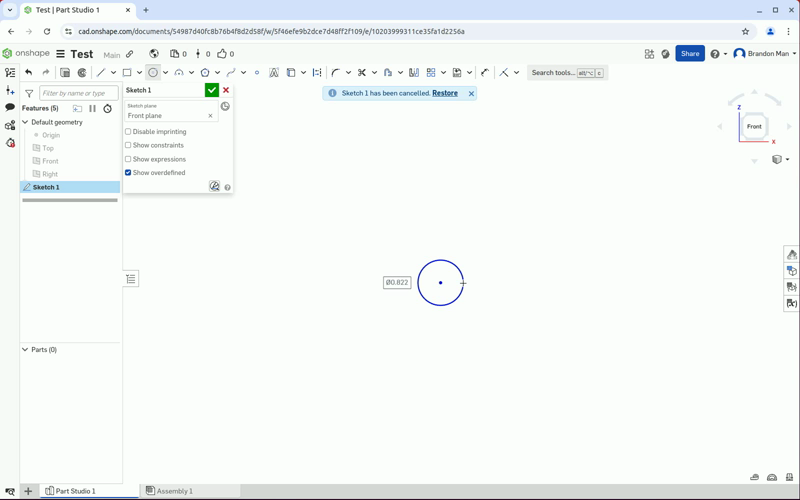
scroll(-6)
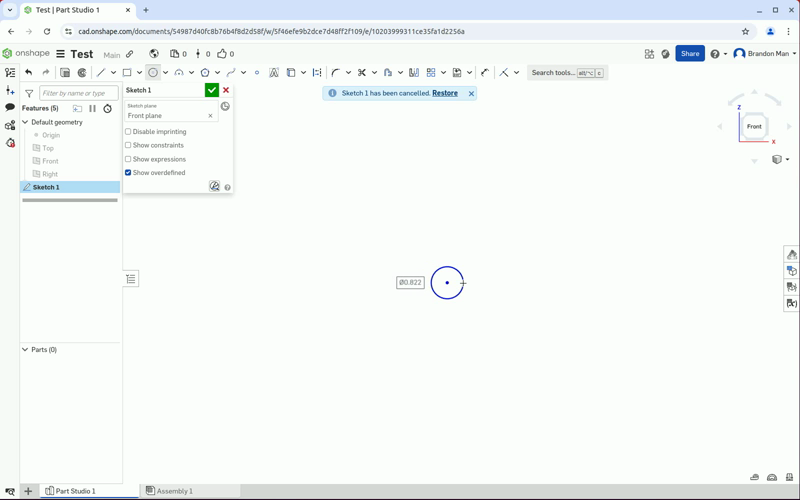
scroll(-6)
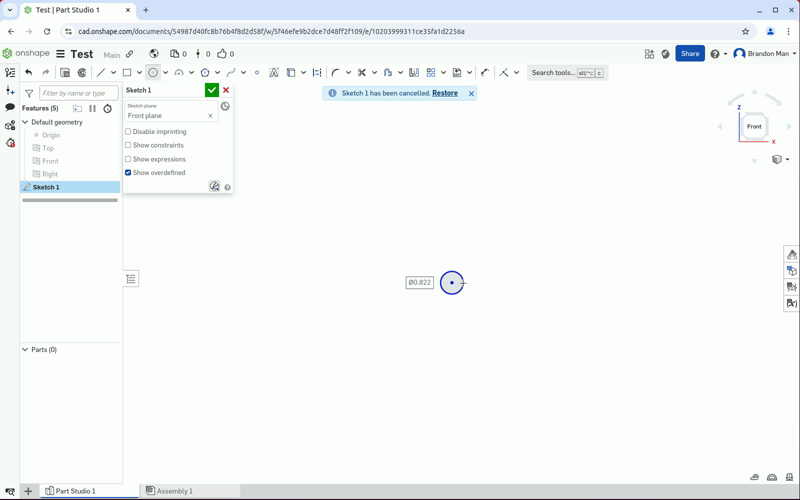
scroll(-6)
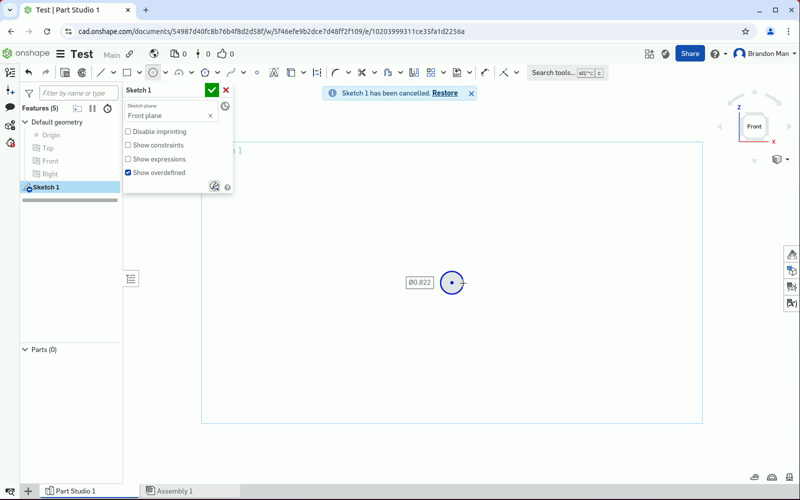
scroll(-6)
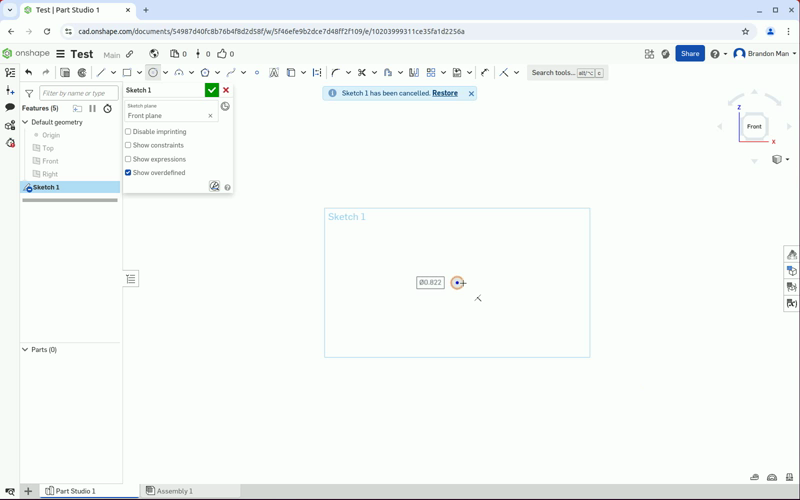
scroll(-6)
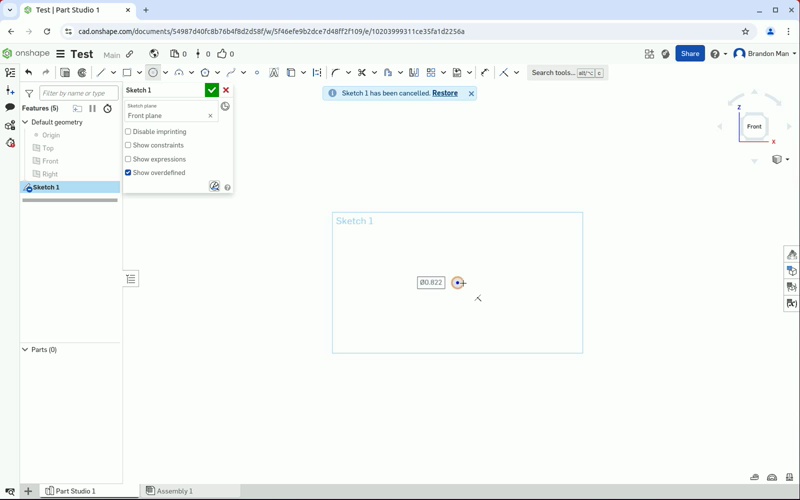
scroll(-6)
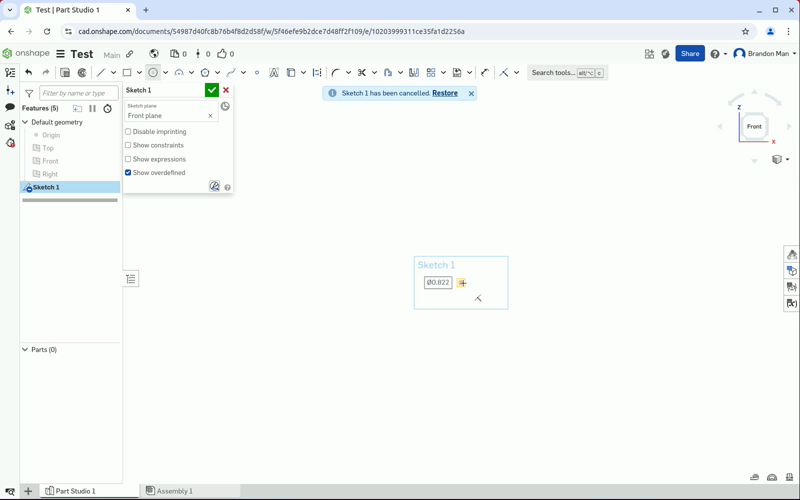
key(esc)
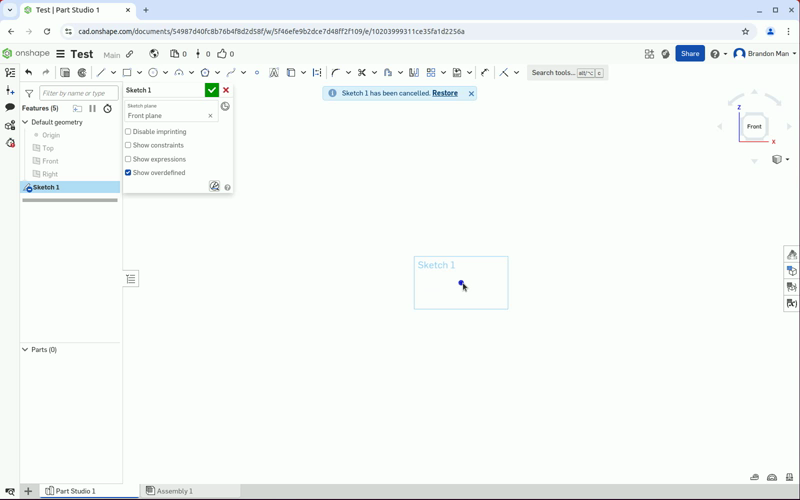
key(c)
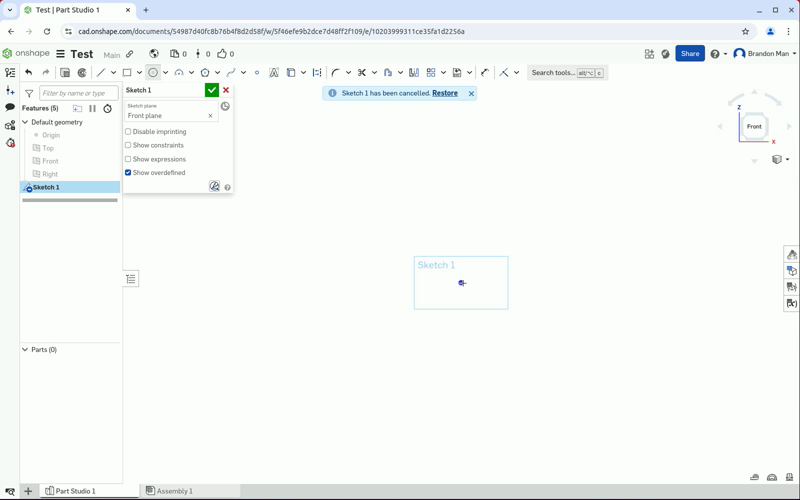
key_down(shift)
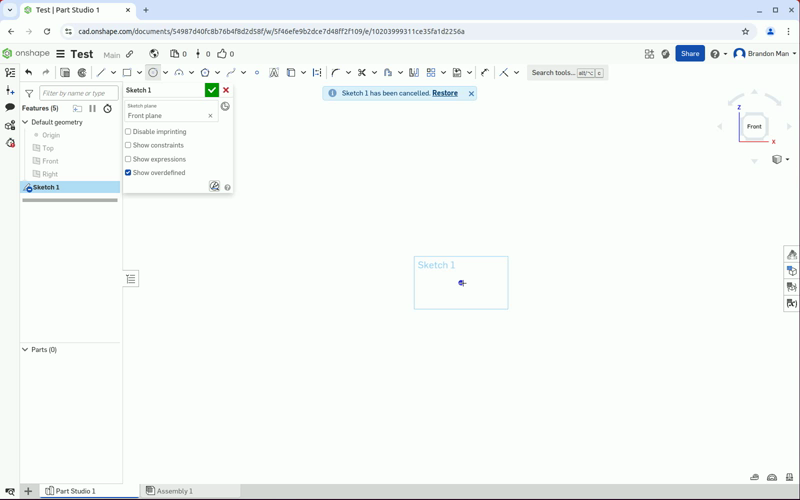
mouse_move(461, 282)
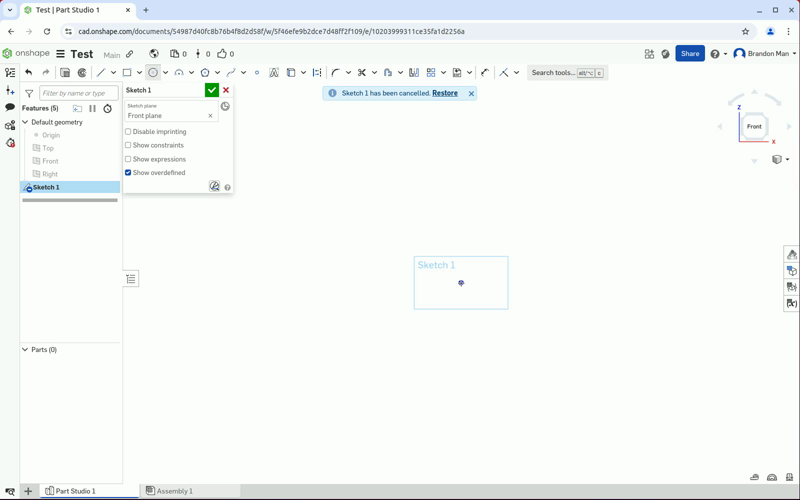
scroll(6)
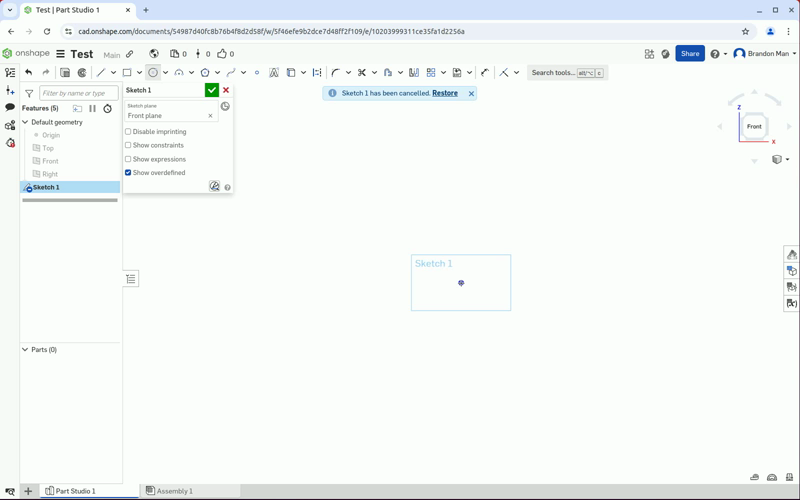
scroll(6)
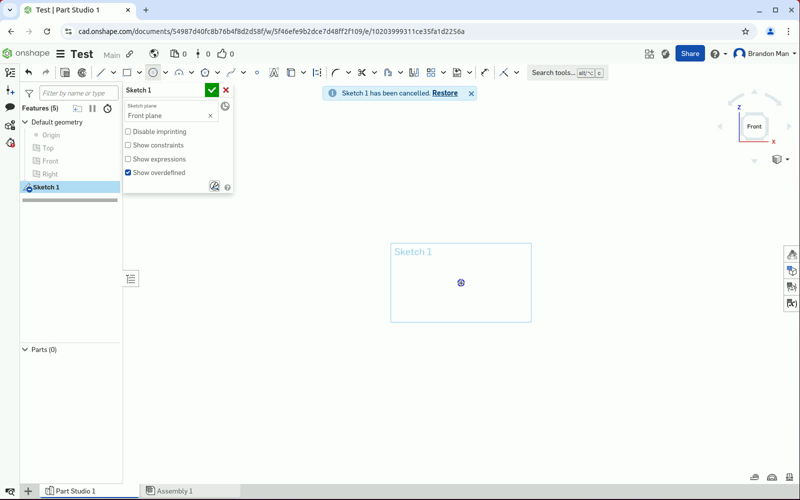
scroll(6)
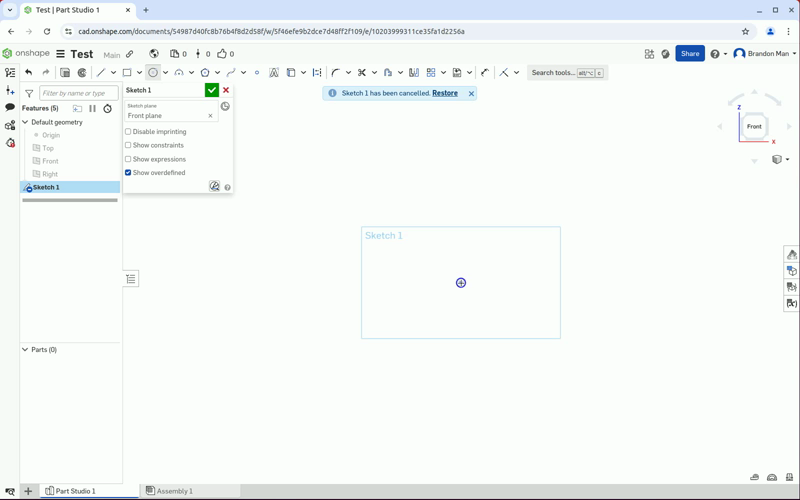
scroll(6)
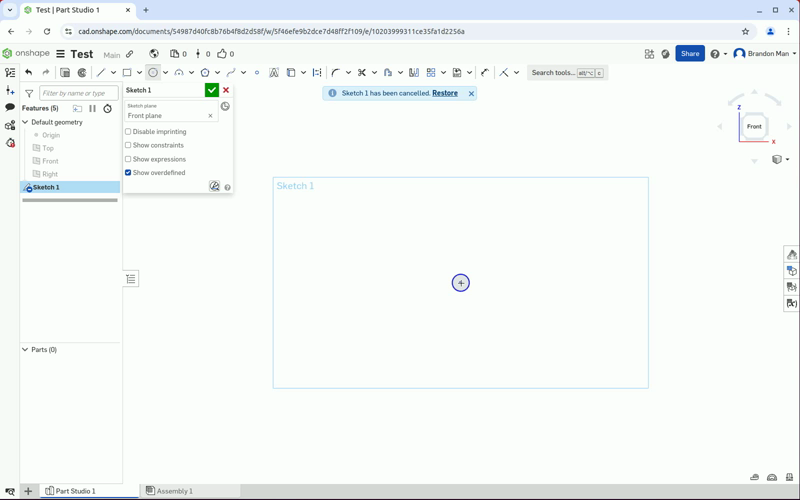
scroll(6)
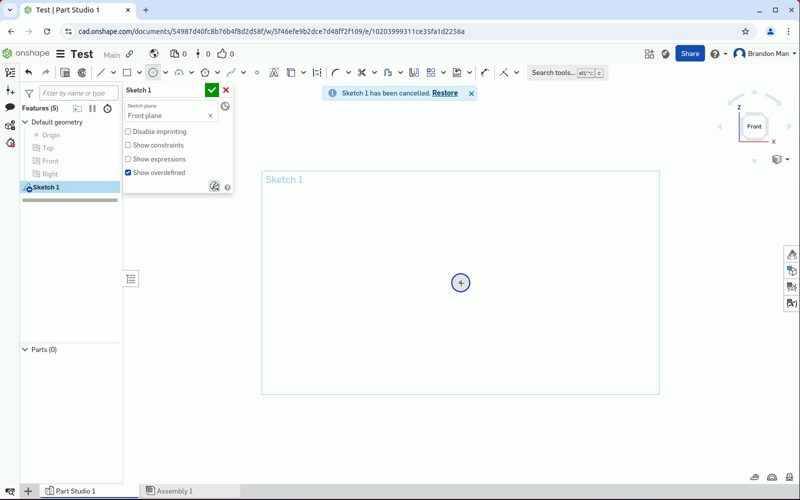
scroll(6)
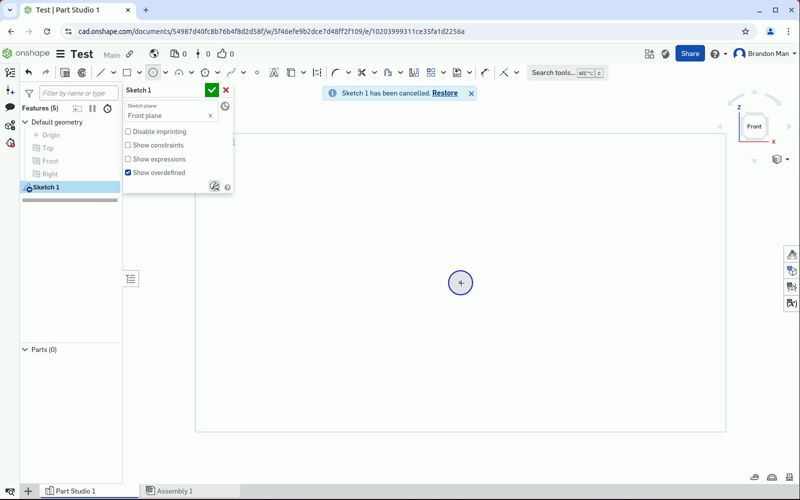
scroll(6)
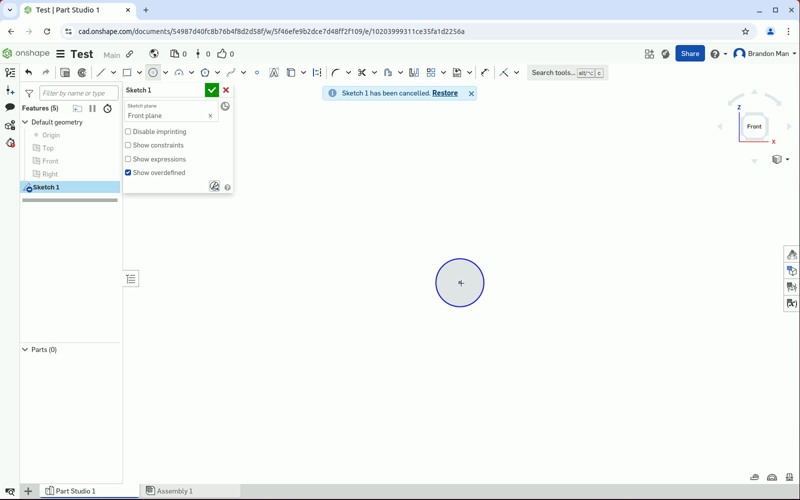
click(461, 282)
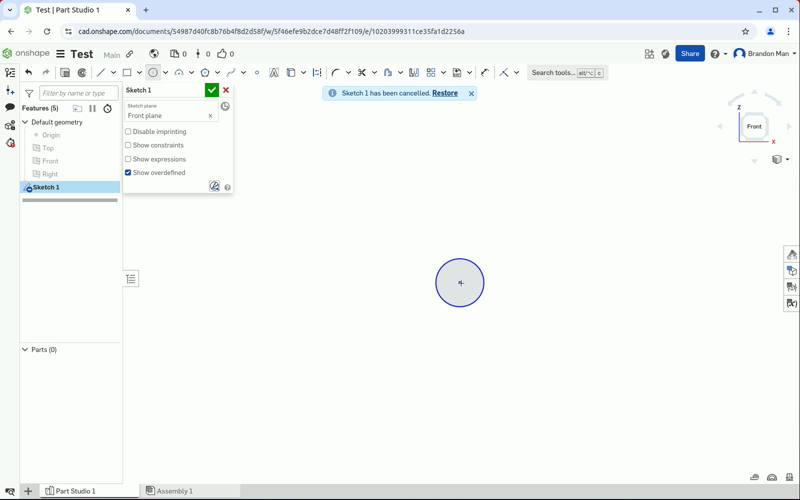
scroll(-6)
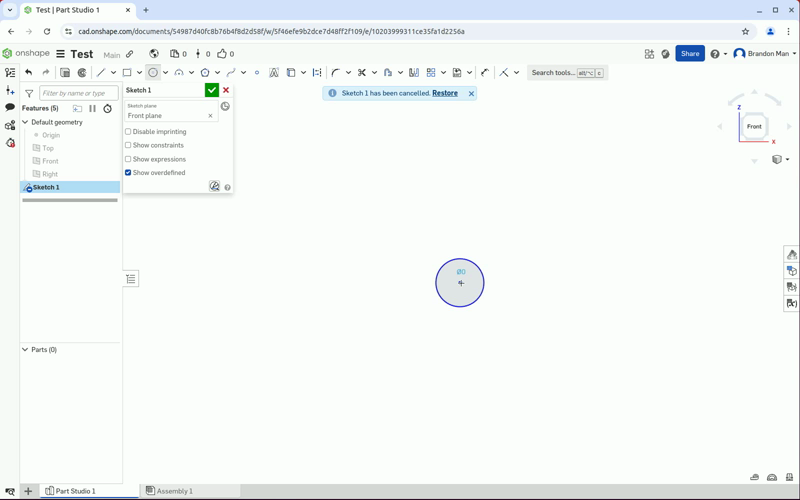
scroll(-6)
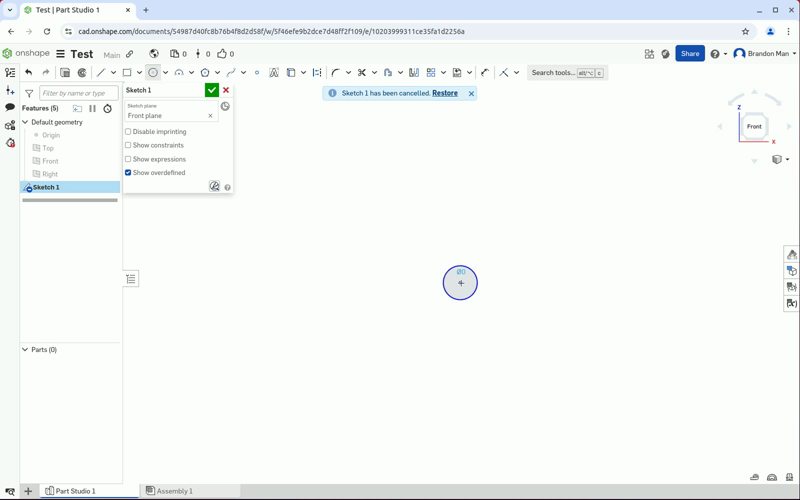
scroll(-6)
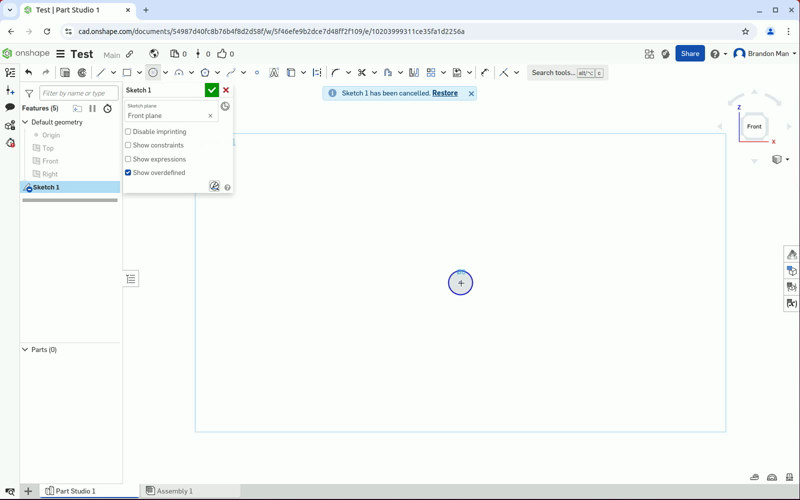
scroll(-6)
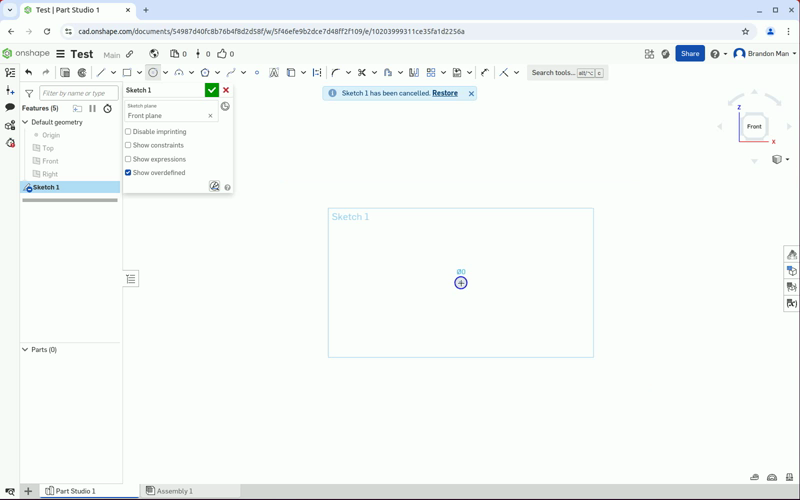
scroll(-6)
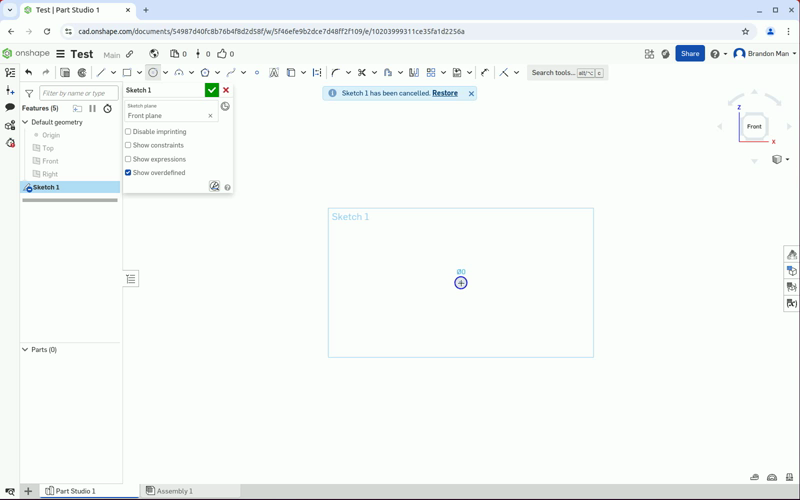
scroll(-6)
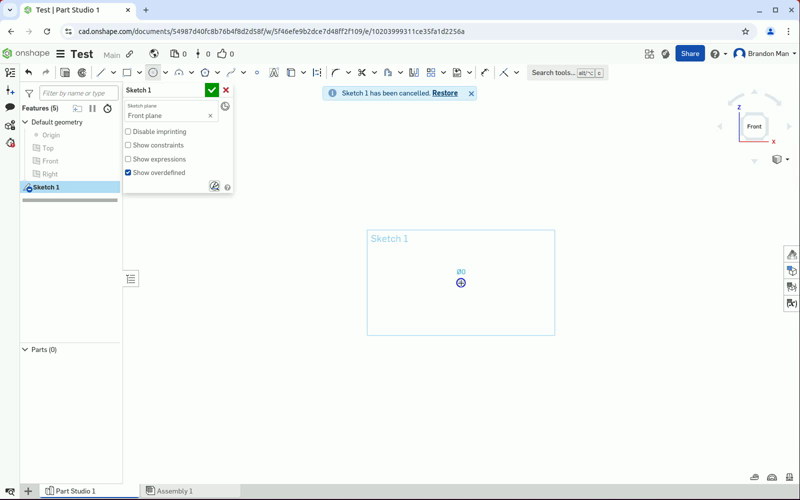
scroll(-6)
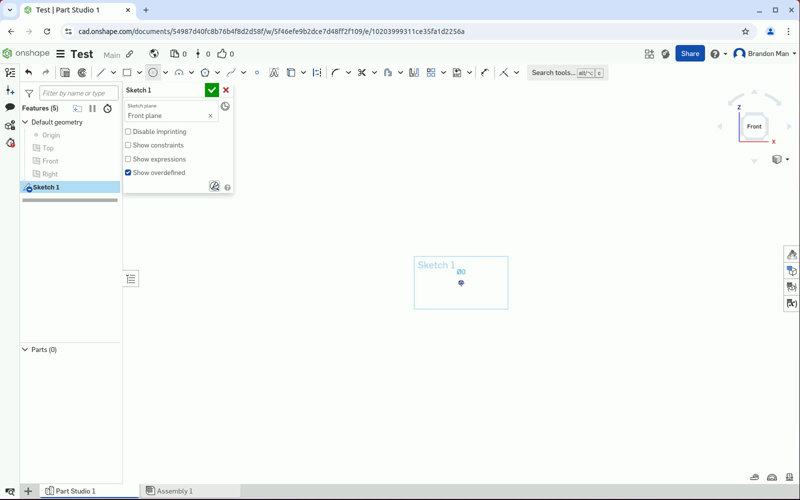
key_up(shift)
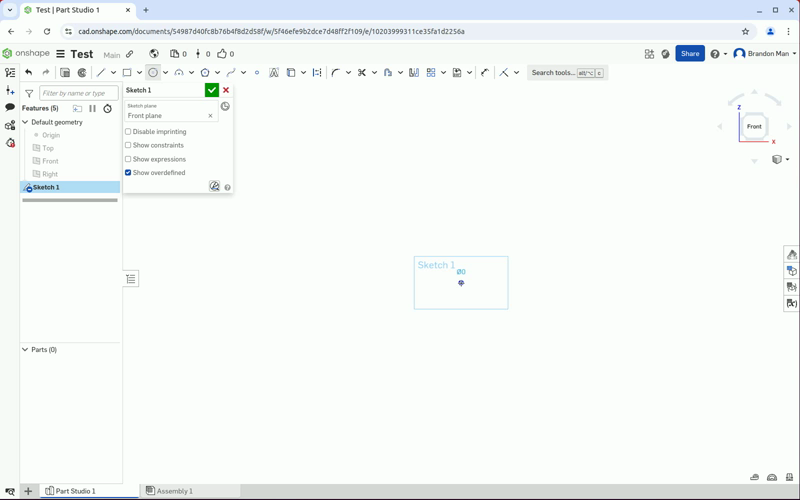
mouse_move(462, 282)
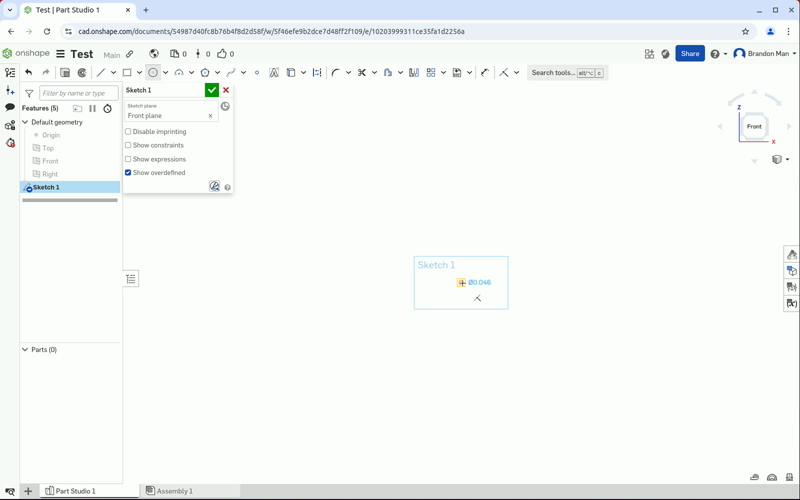
scroll(6)
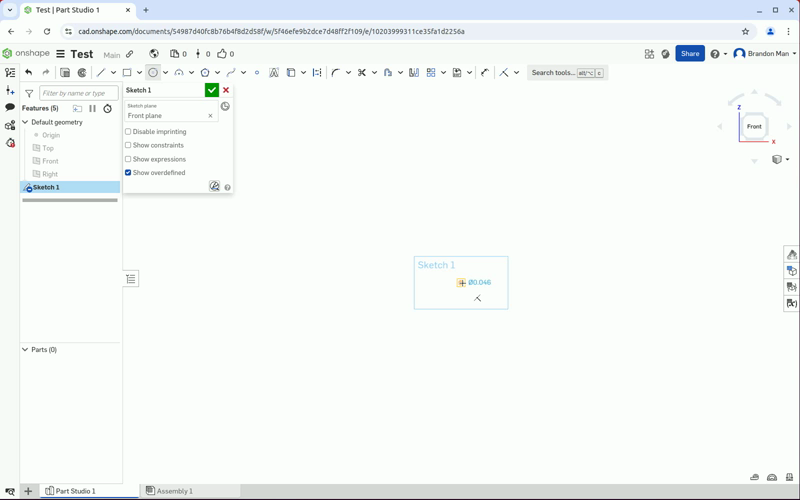
scroll(6)
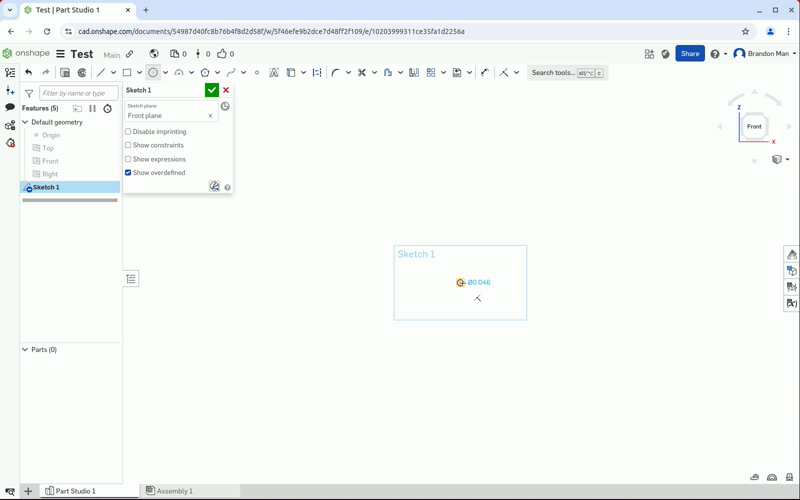
scroll(6)
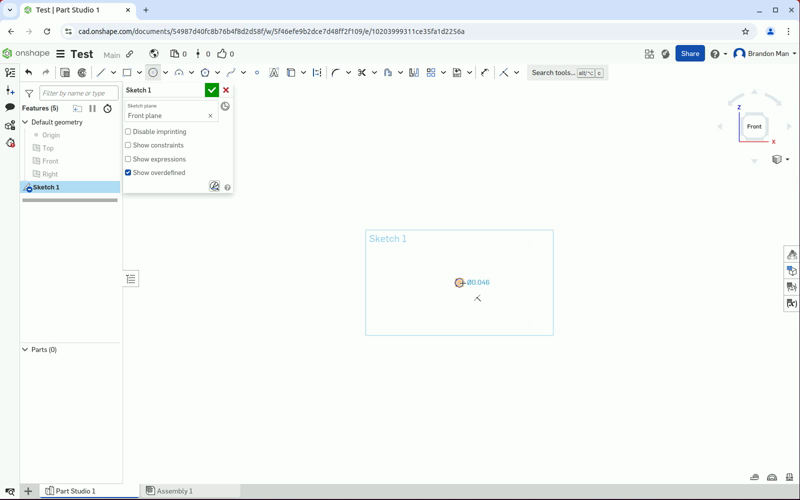
scroll(6)
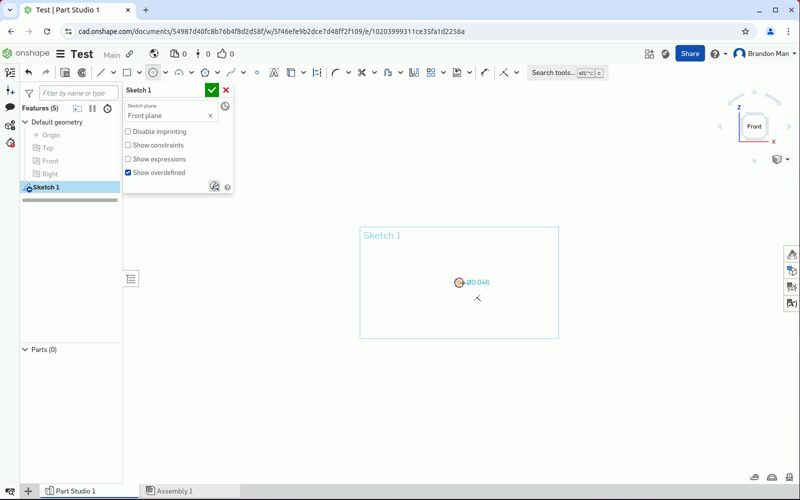
scroll(6)
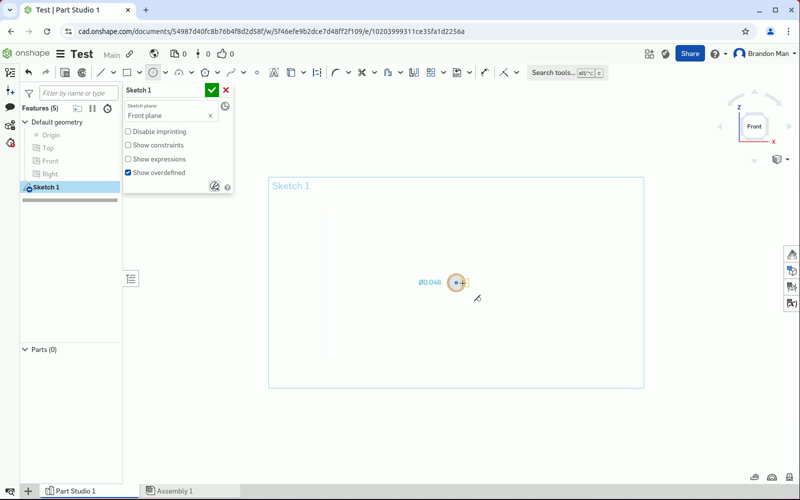
scroll(6)
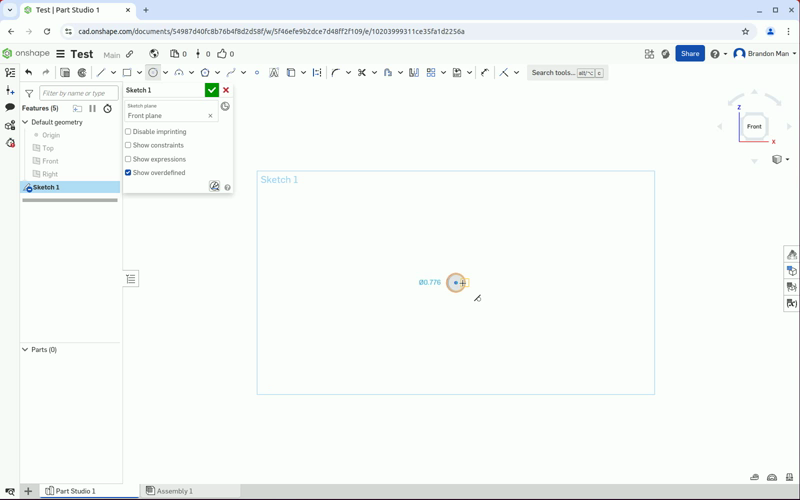
scroll(6)
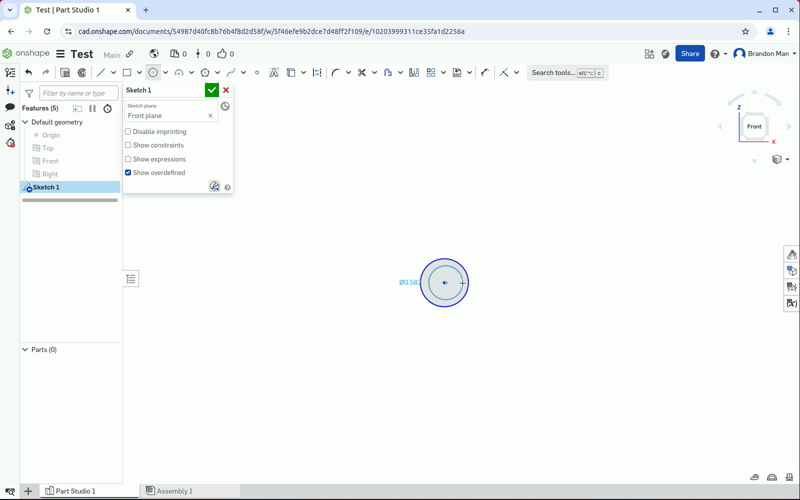
click(462, 282)
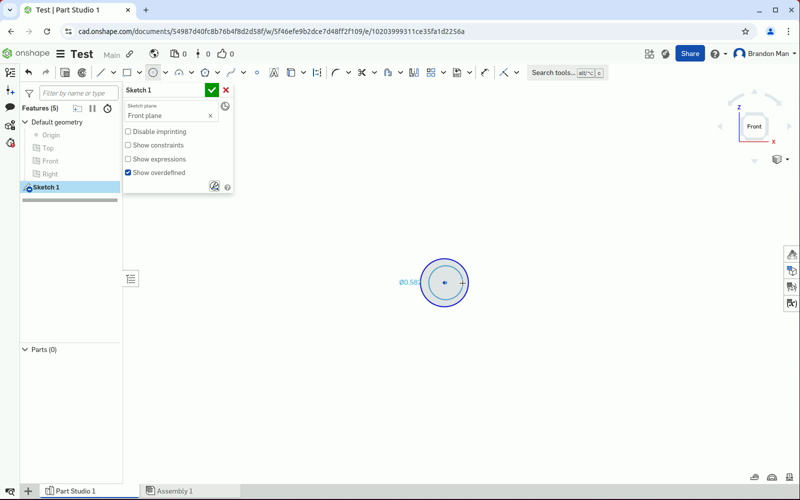
scroll(-6)
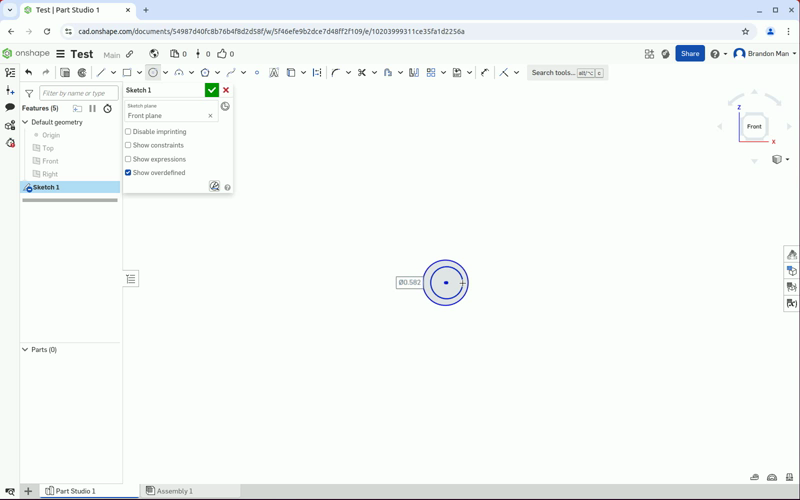
scroll(-6)
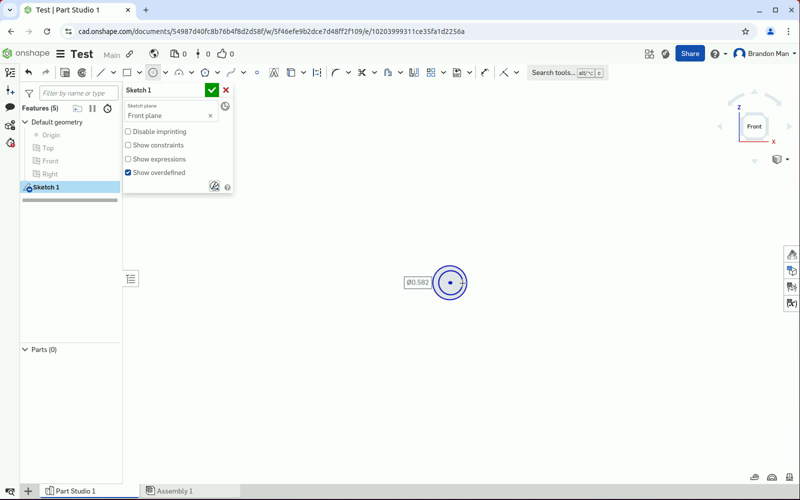
scroll(-6)
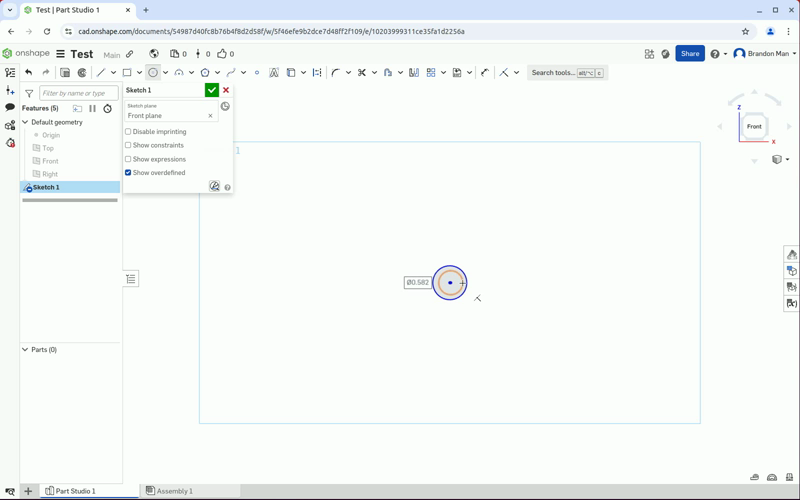
scroll(-6)
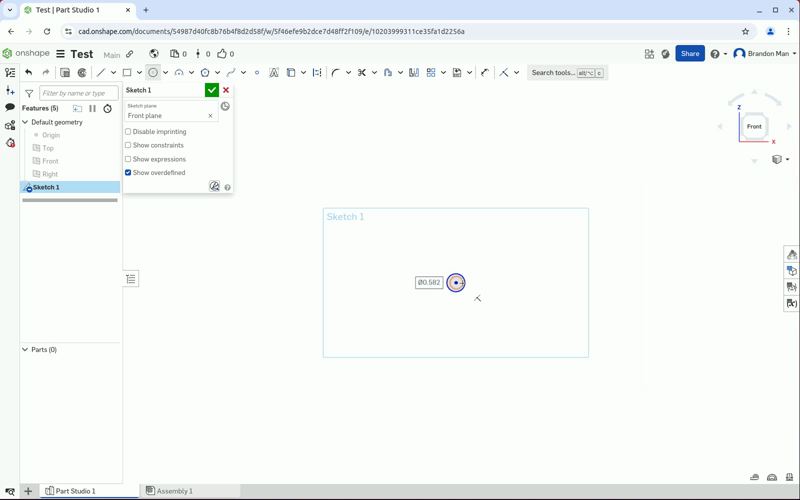
scroll(-6)
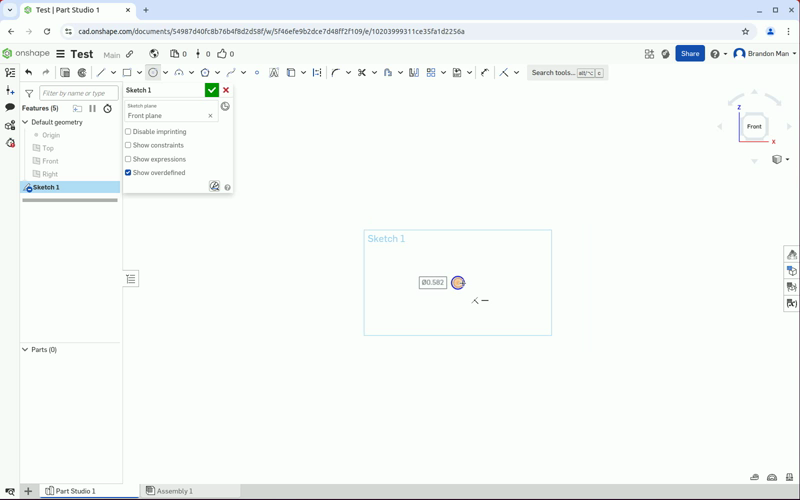
scroll(-6)
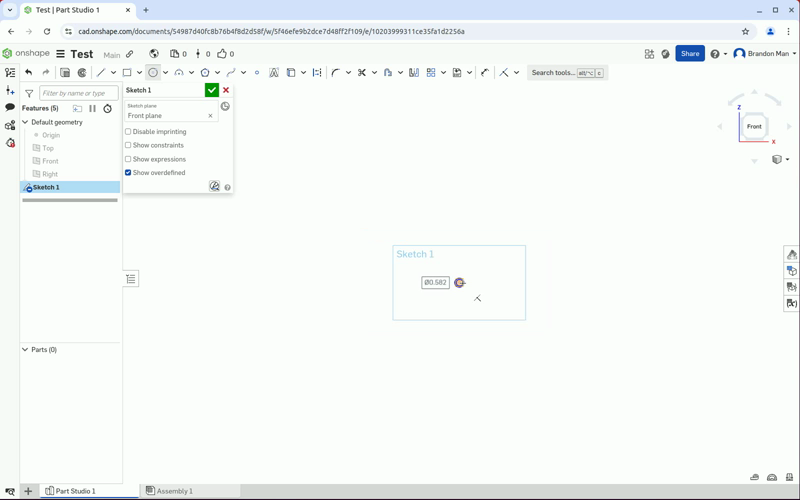
scroll(-6)
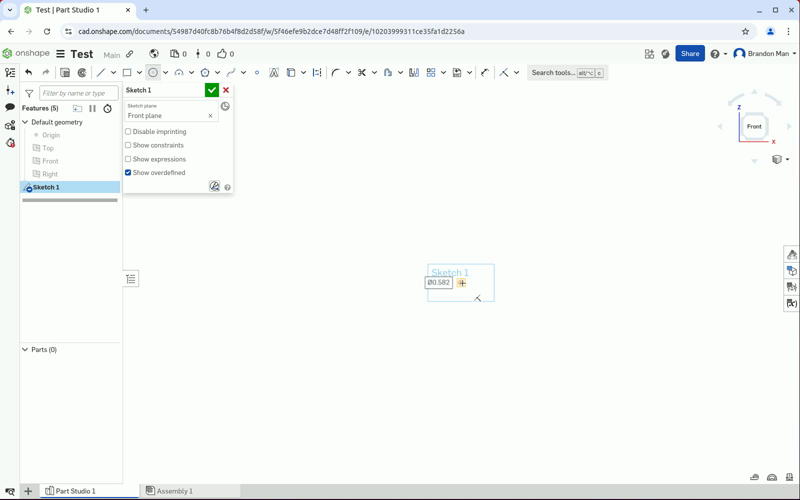
key(esc)
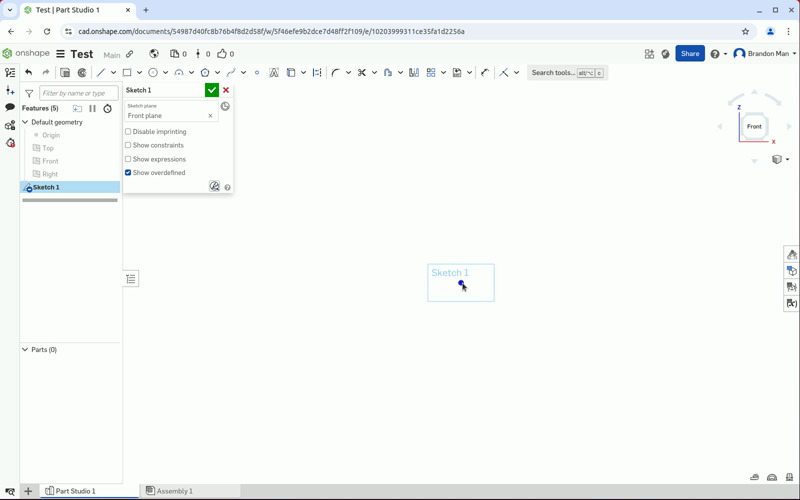
mouse_move(461, 281)
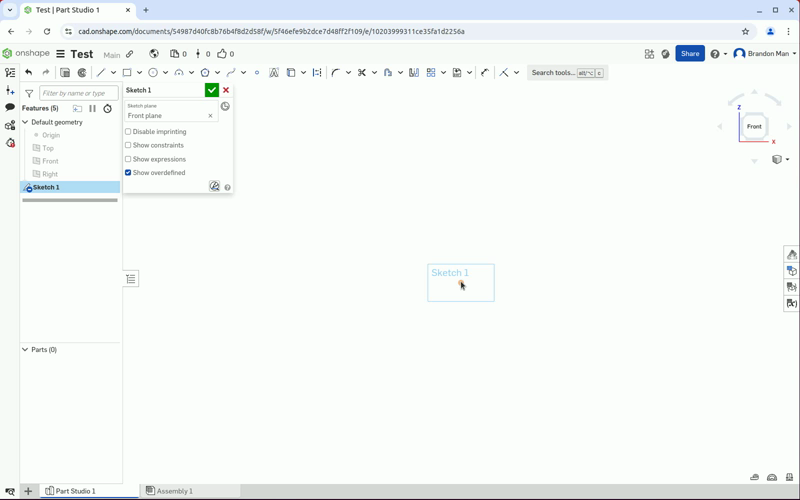
scroll(6)
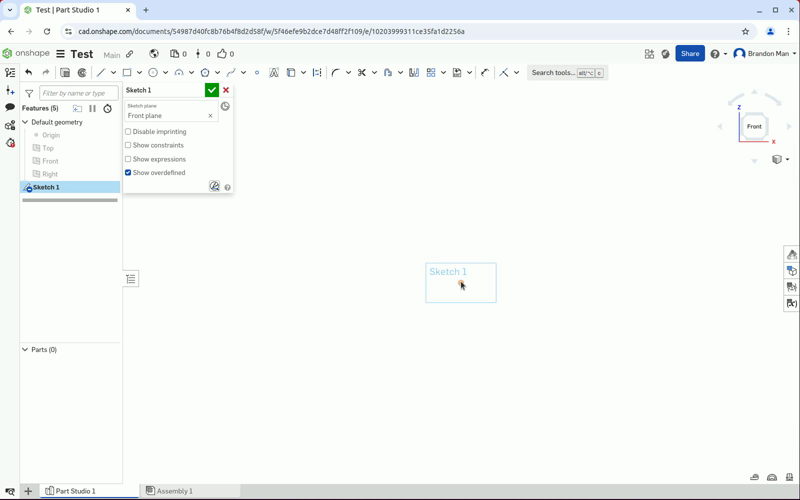
scroll(6)
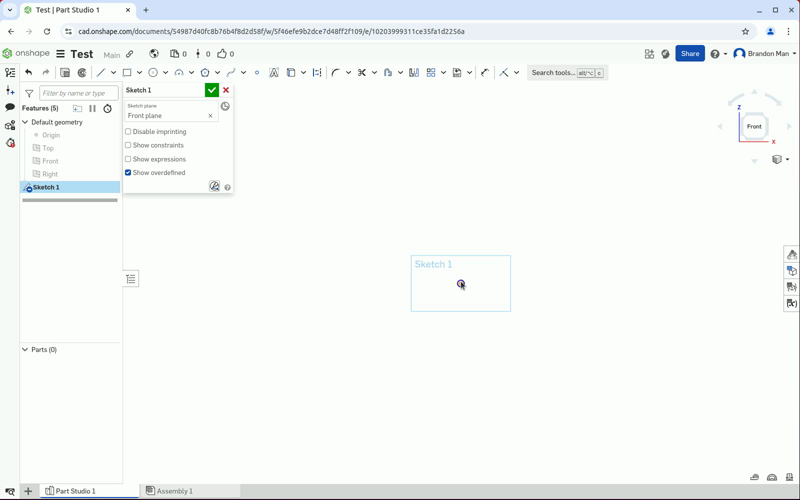
scroll(6)
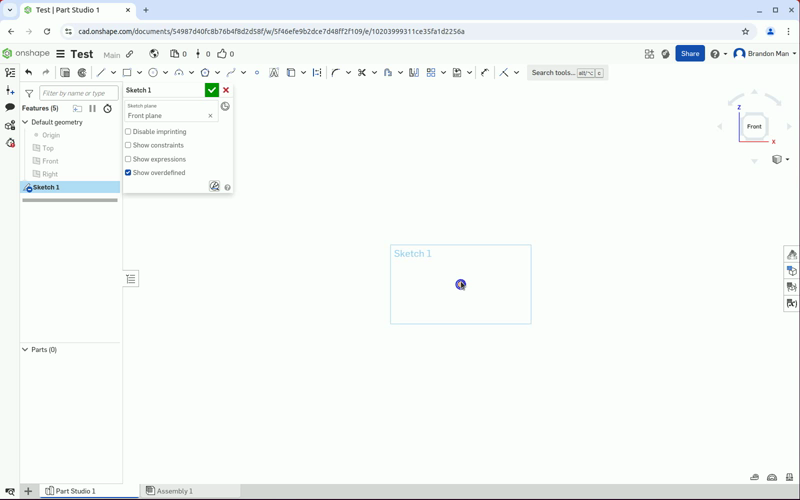
scroll(6)
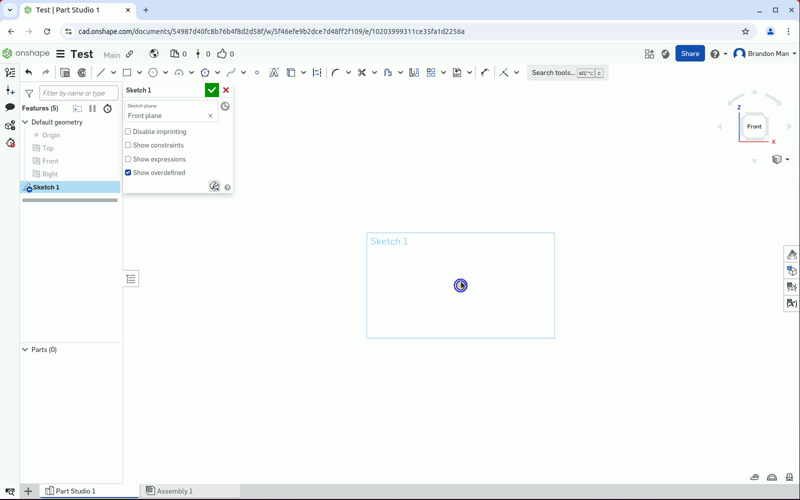
scroll(6)
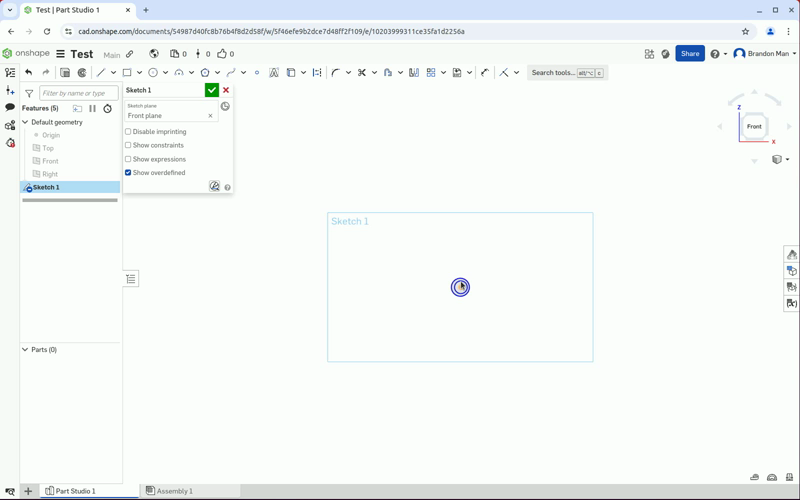
scroll(6)
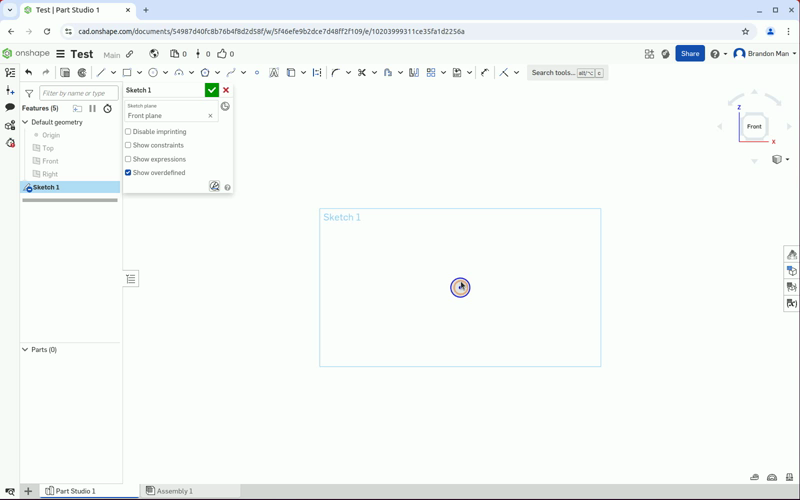
scroll(6)
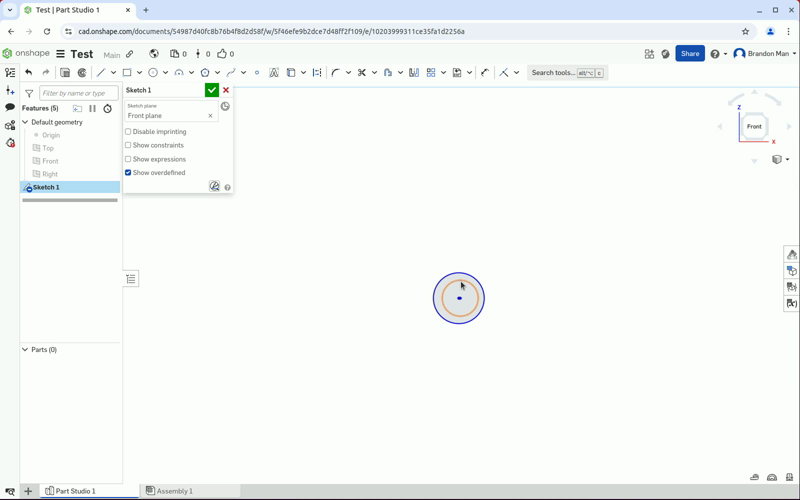
click(461, 281)
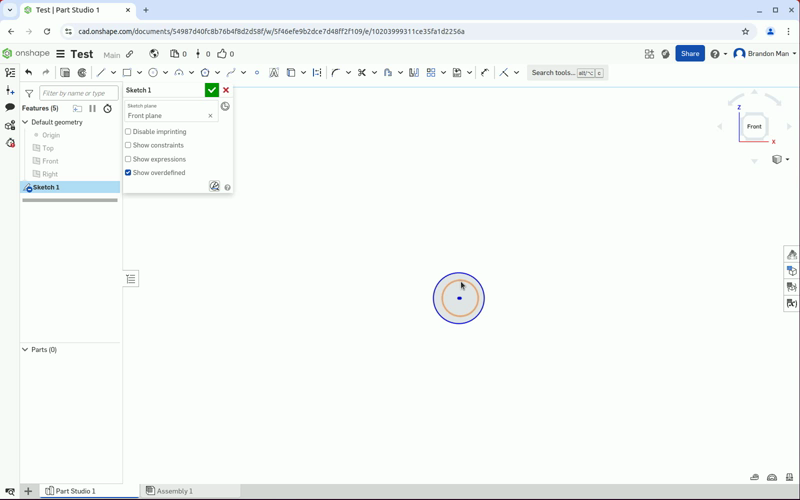
scroll(-6)
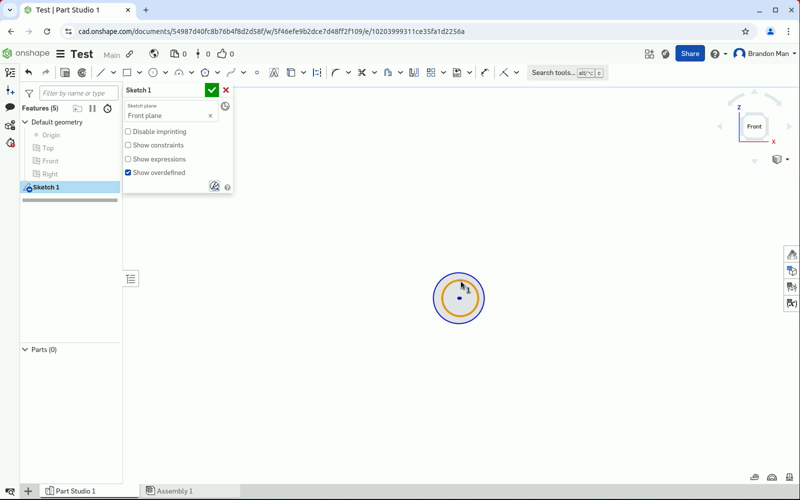
scroll(-6)
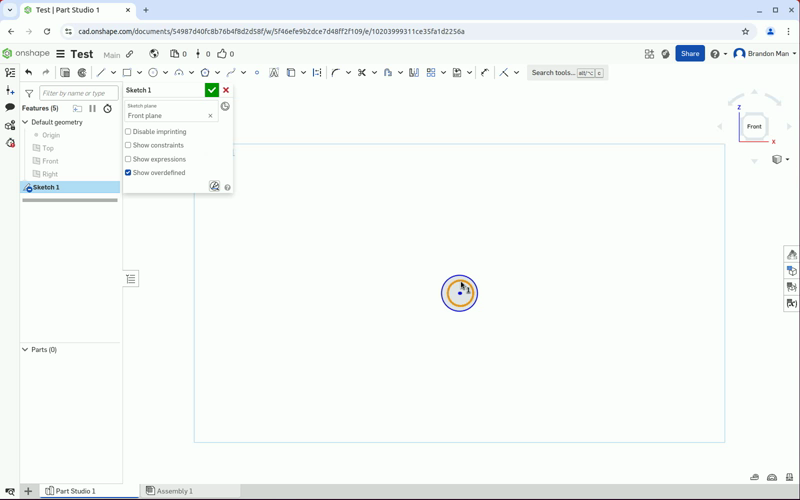
scroll(-6)
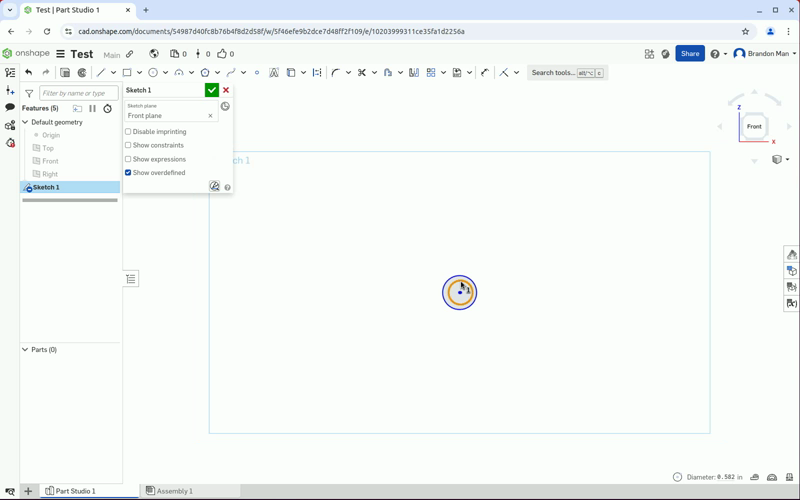
scroll(-6)
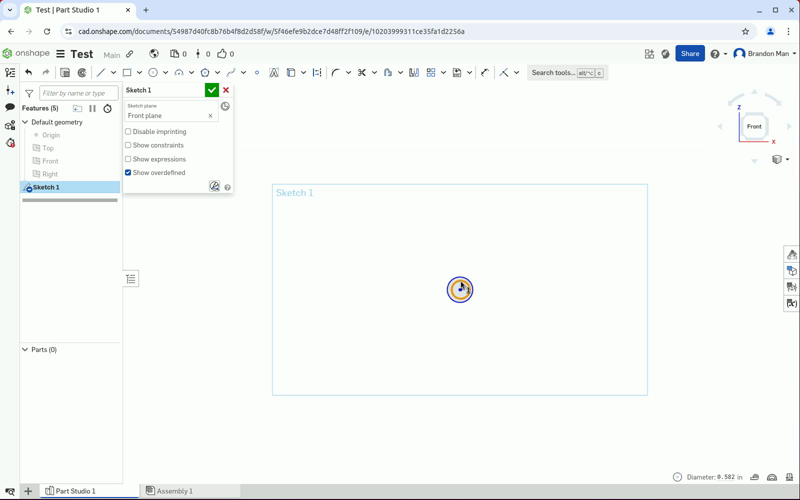
scroll(-6)
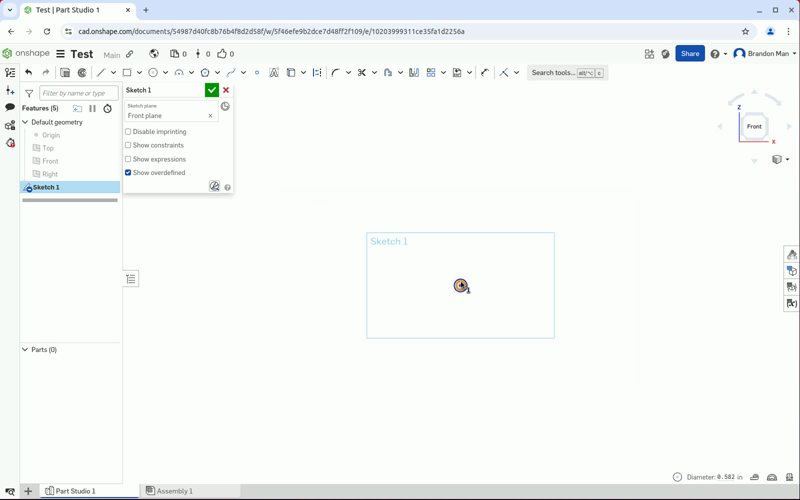
scroll(-6)
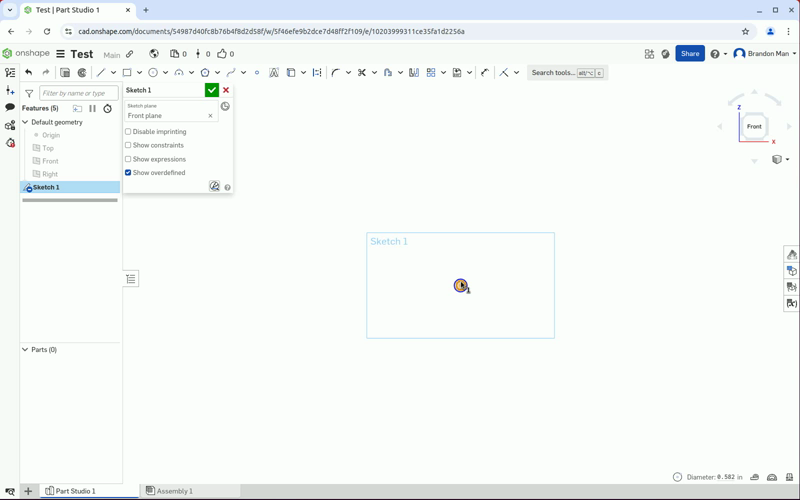
scroll(-6)
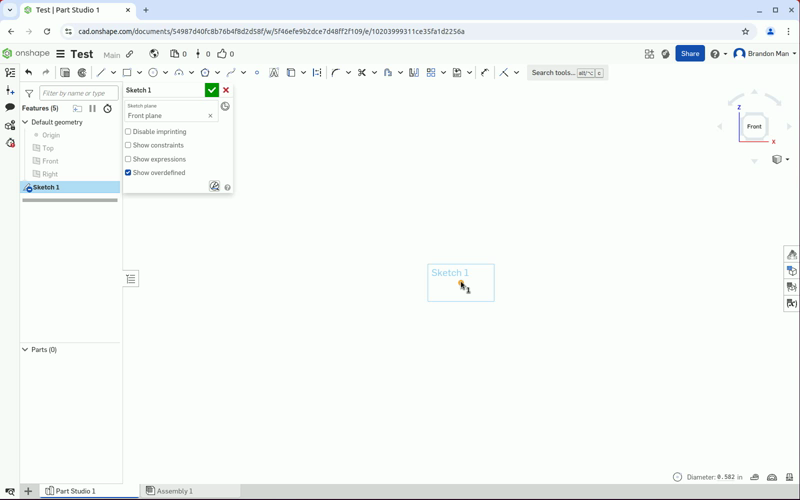
mouse_move(73, 352)
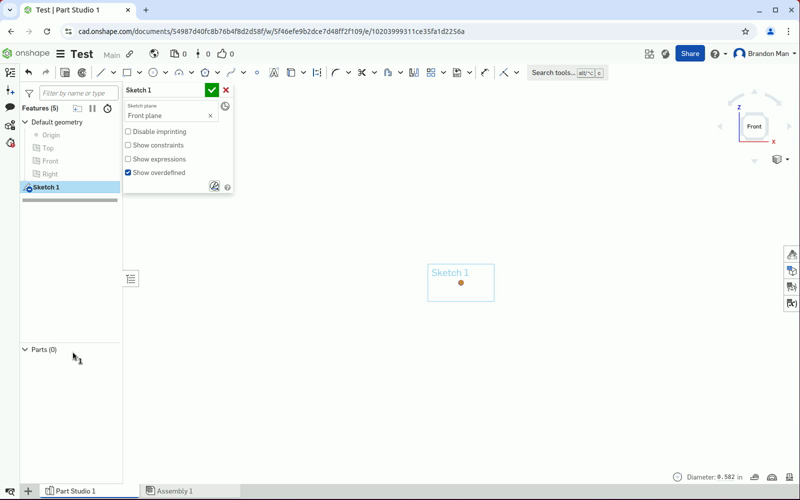
key(shift+y)
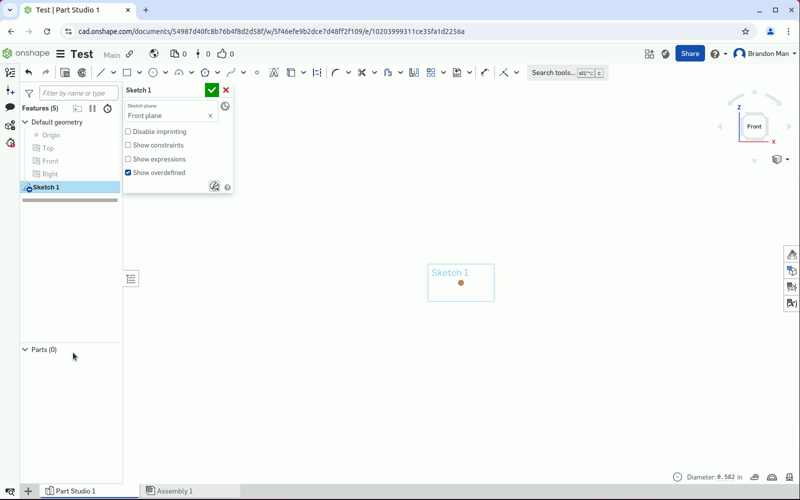
key(shift+e)
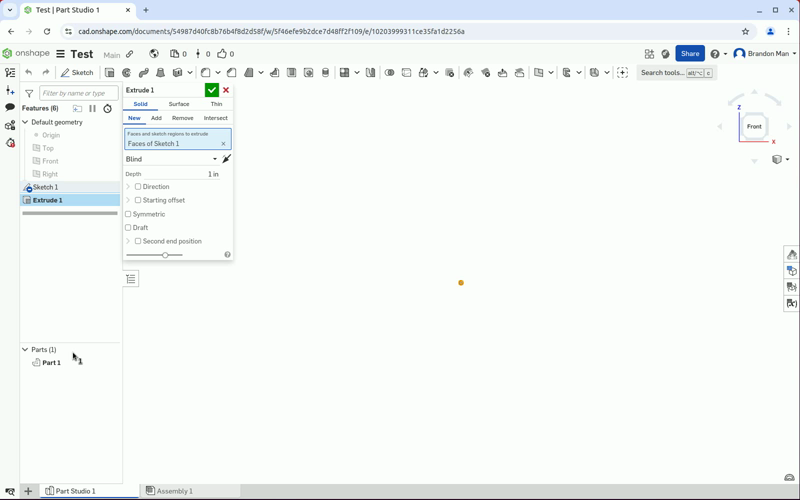
mouse_move(143, 106)
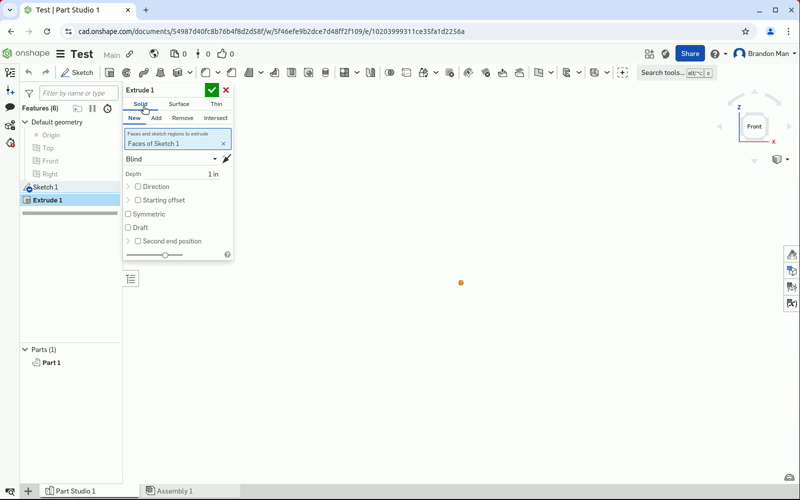
click(143, 106)
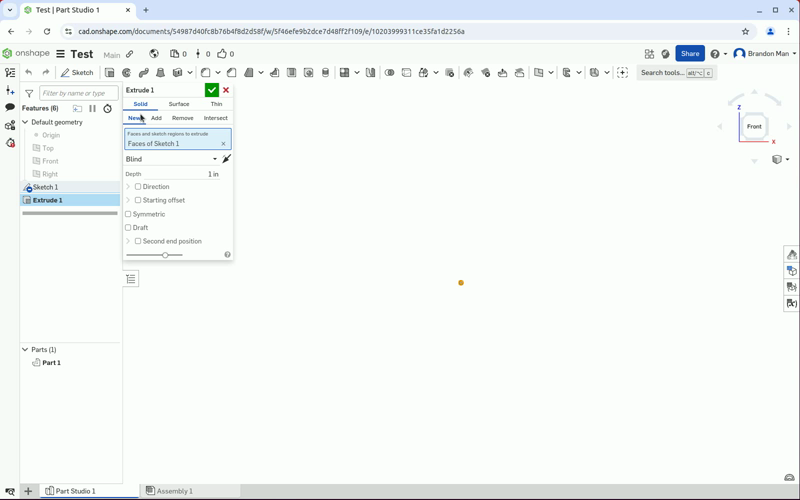
mouse_move(137, 120)
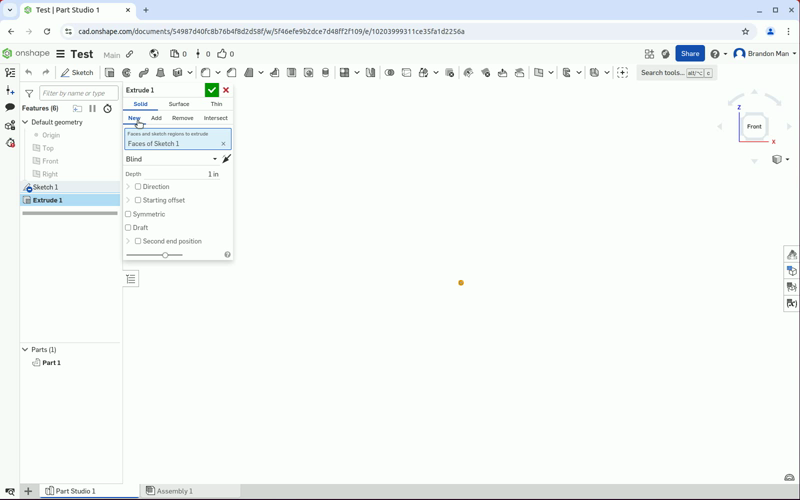
click(137, 120)
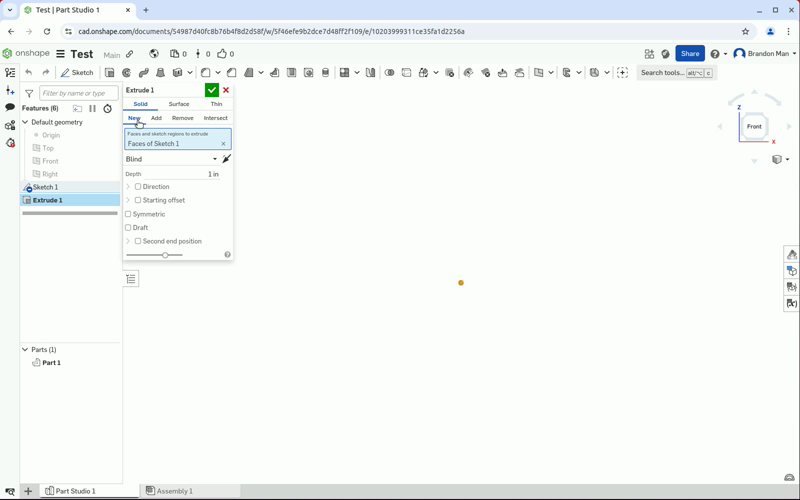
key(tab, 4)
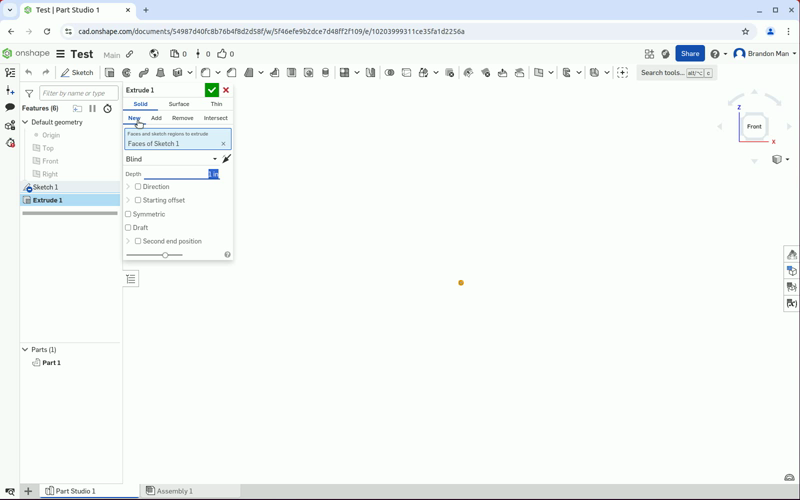
text(21.905)
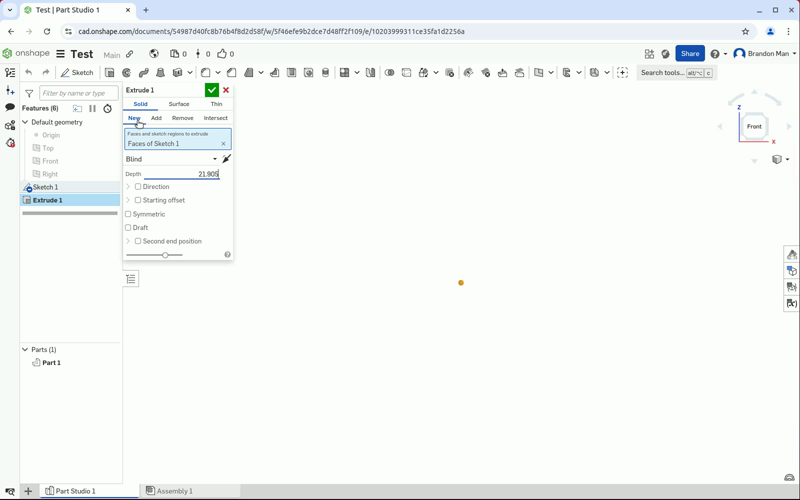
key(tab, 3)
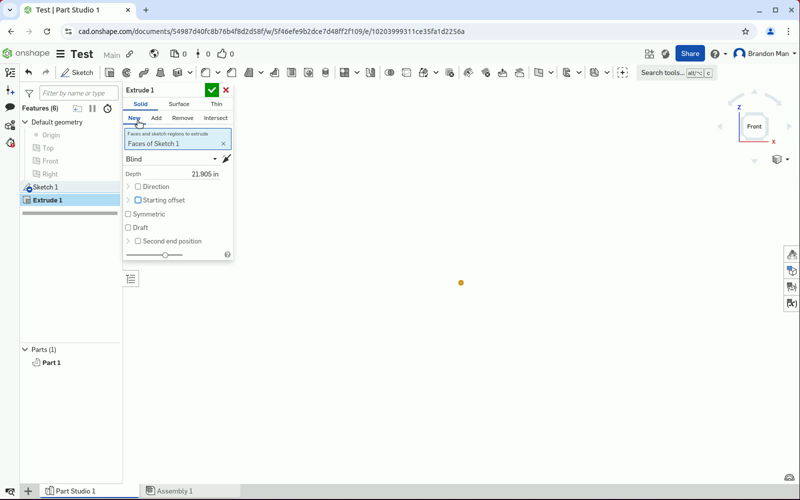
key(tab, 2)
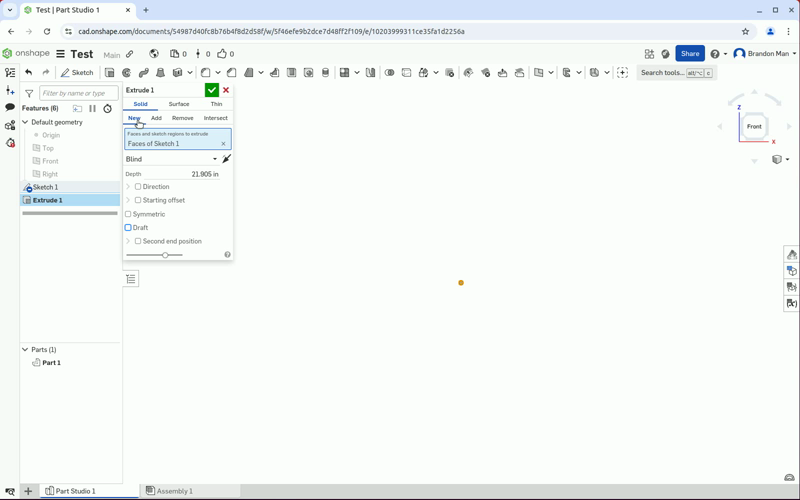
key(space)
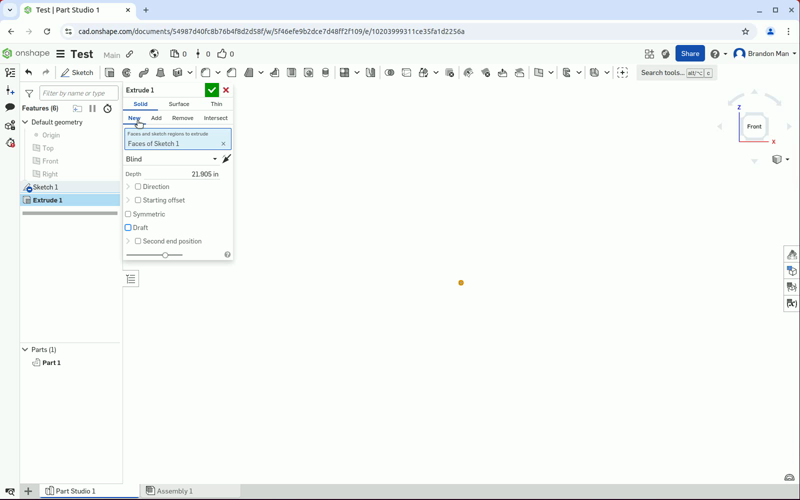
key(tab, 3)
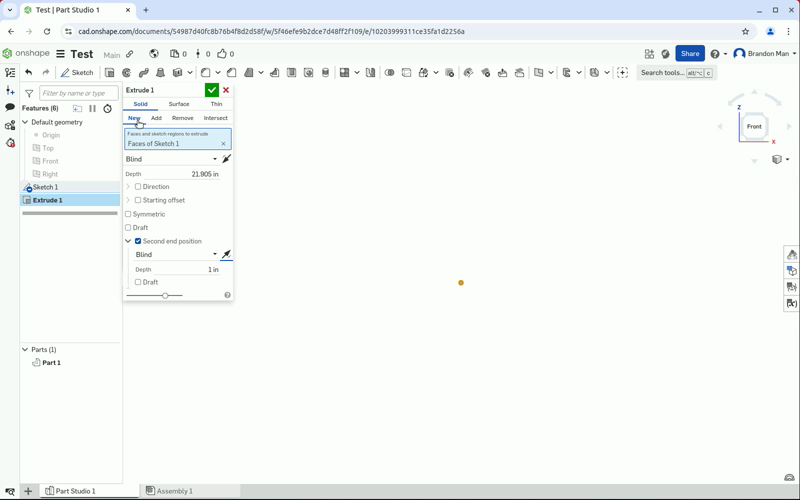
text(21.905)
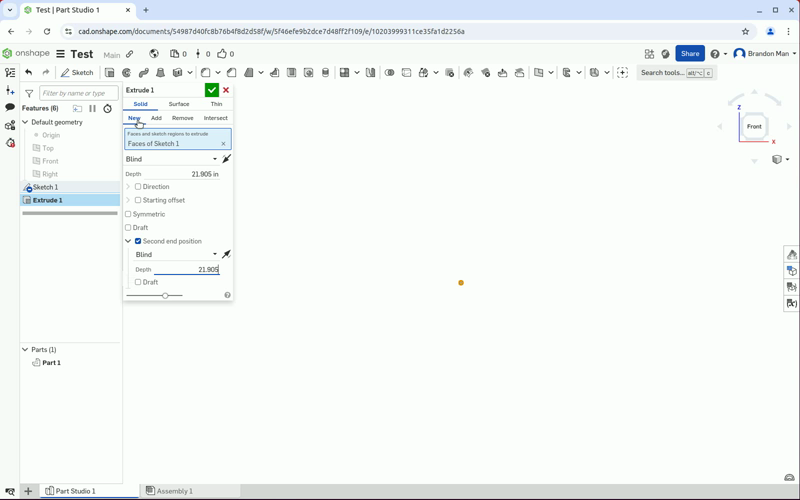
key(enter)
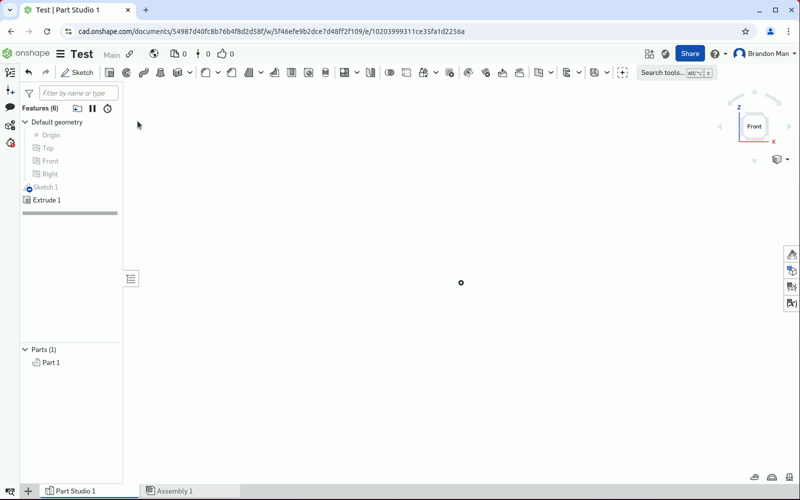
key(shift+h)
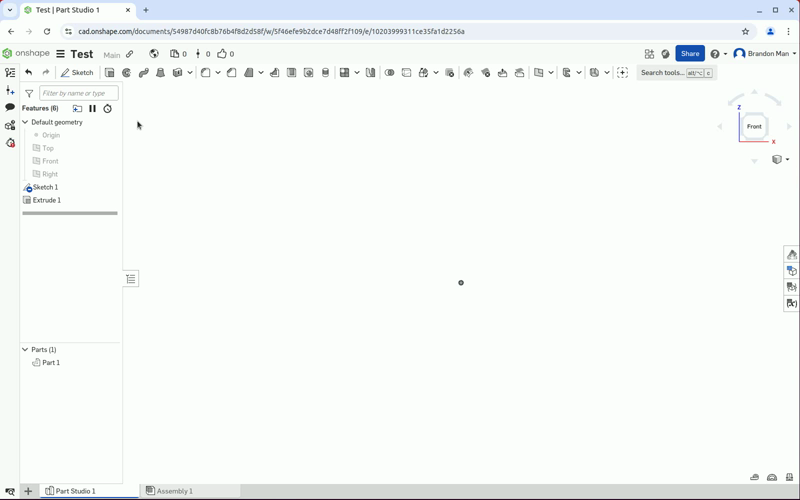
key(shift+h)
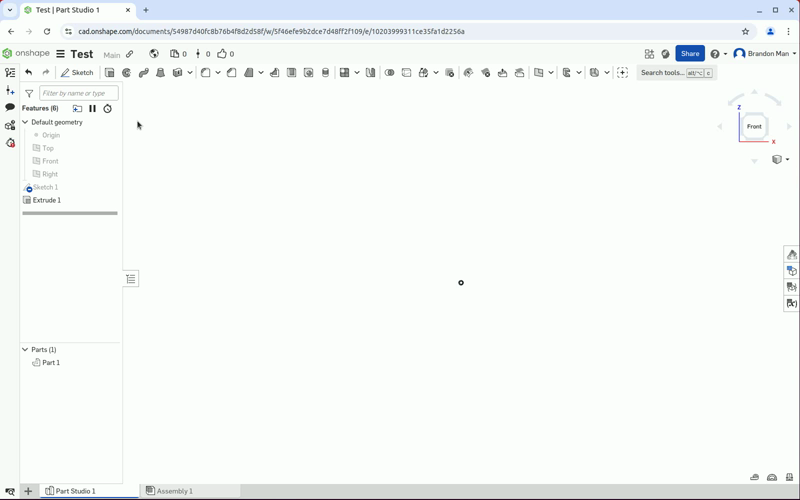
mouse_move(73, 189)
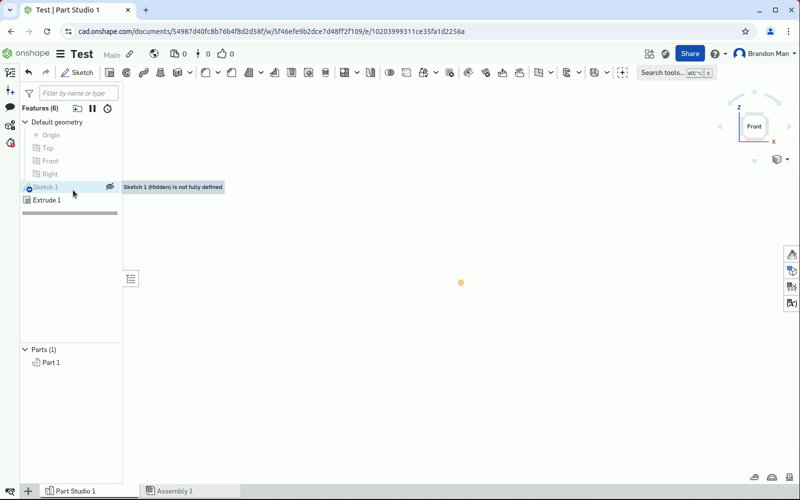
click(73, 189)
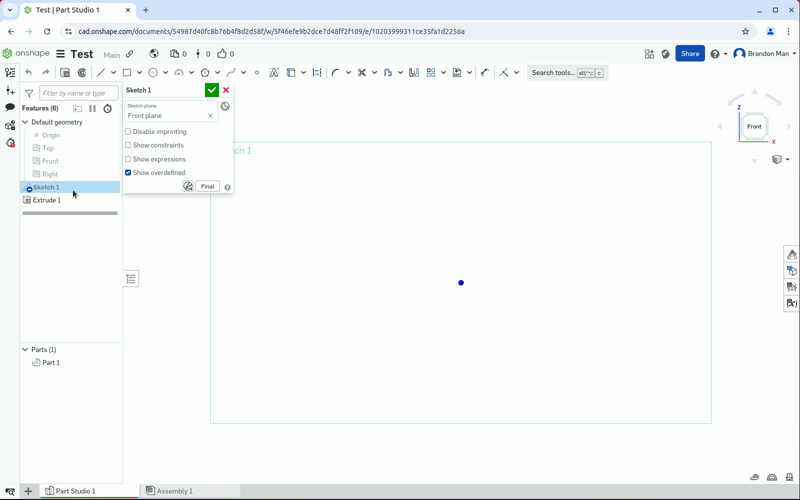
mouse_move(229, 92)
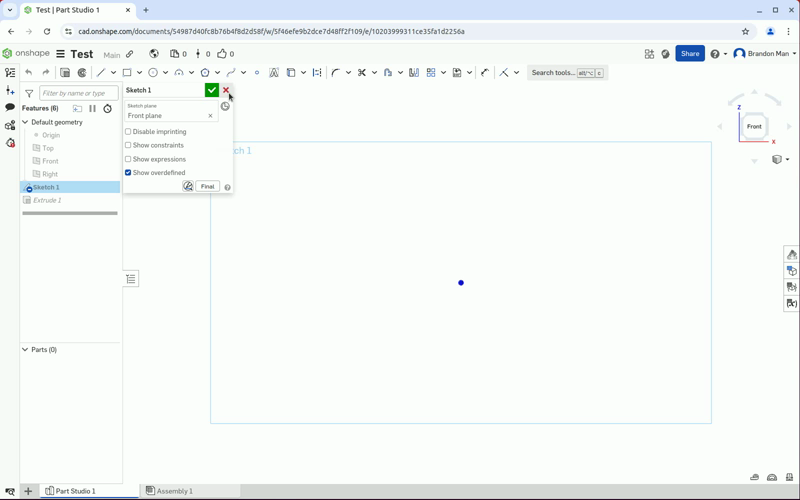
click(229, 92)
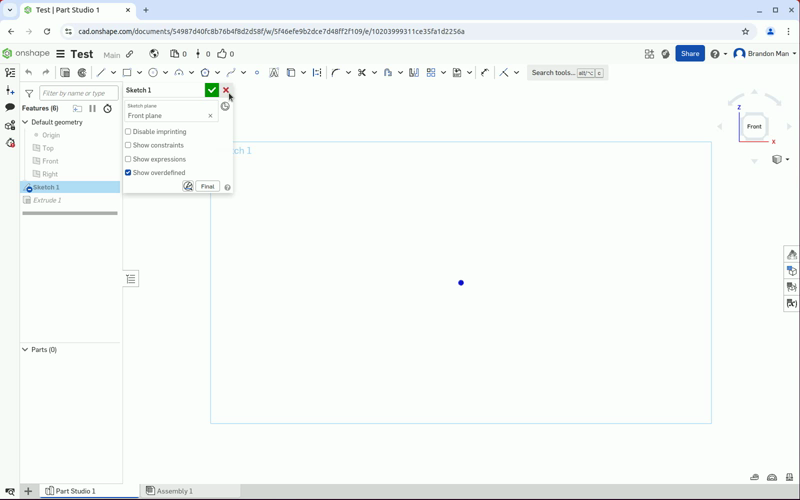
key(shift+s)
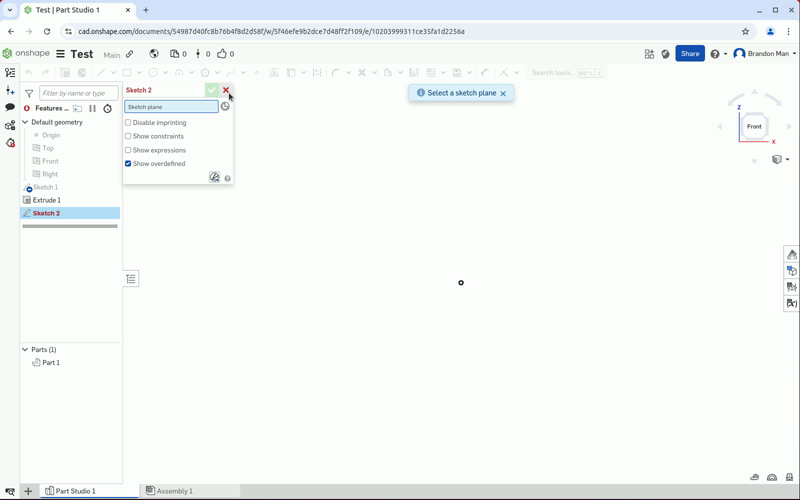
mouse_move(73, 163)
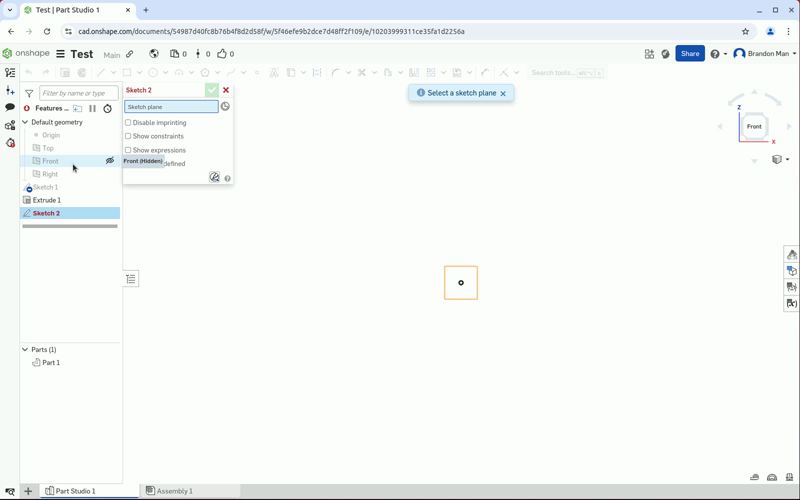
click(73, 163)
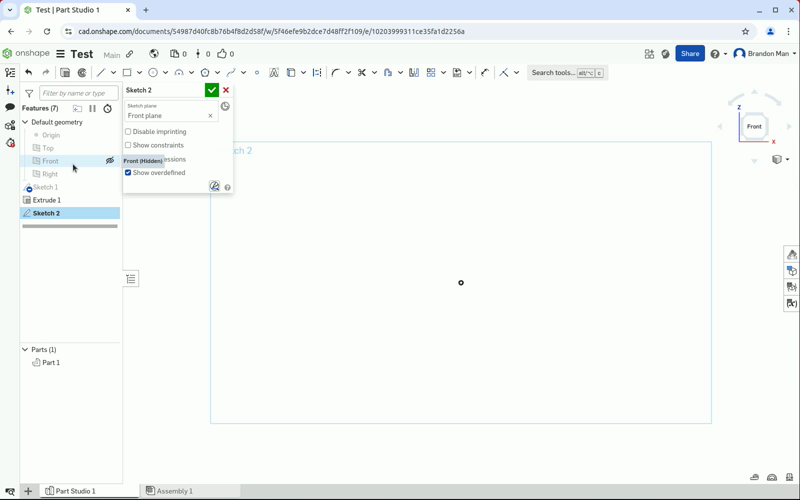
mouse_move(73, 352)
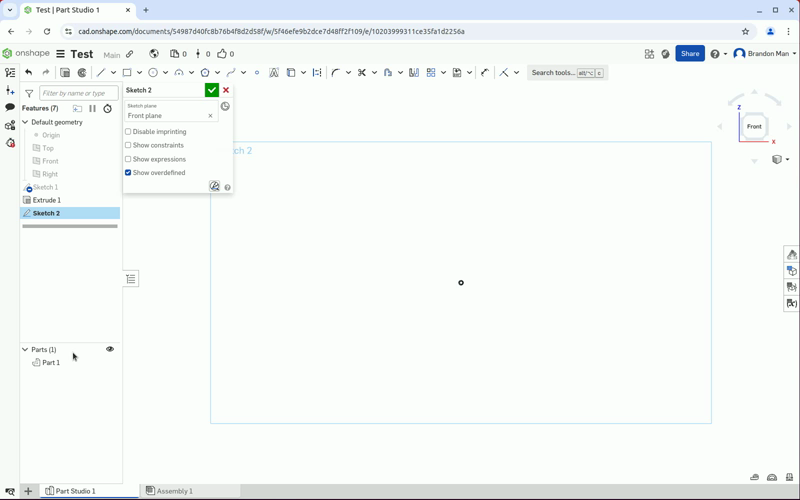
key(y)
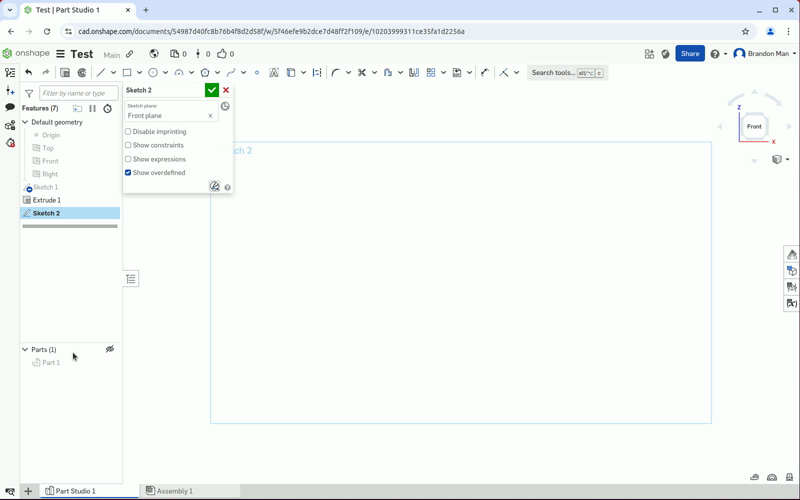
key(c)
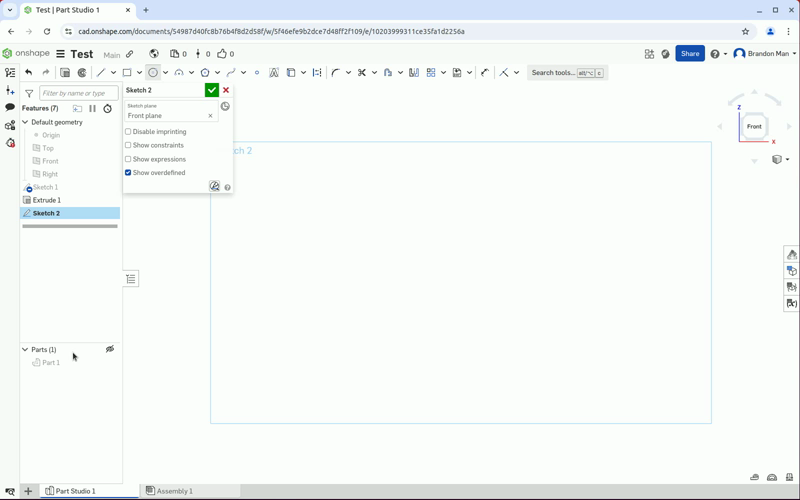
key_down(shift)
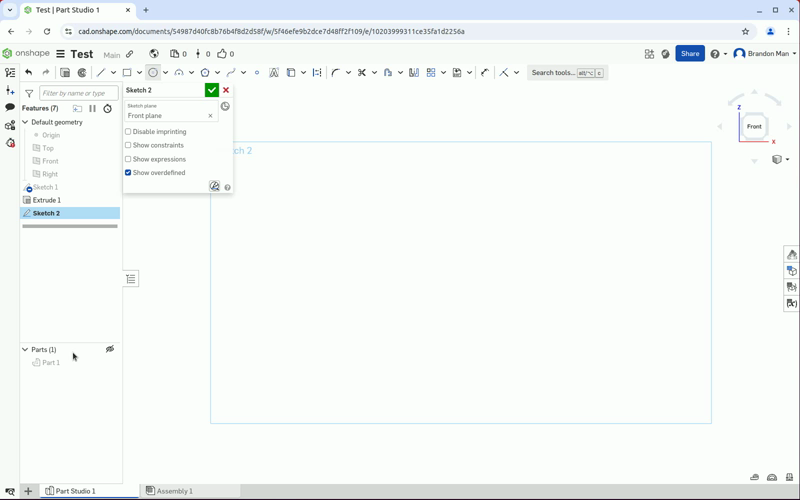
mouse_move(461, 282)
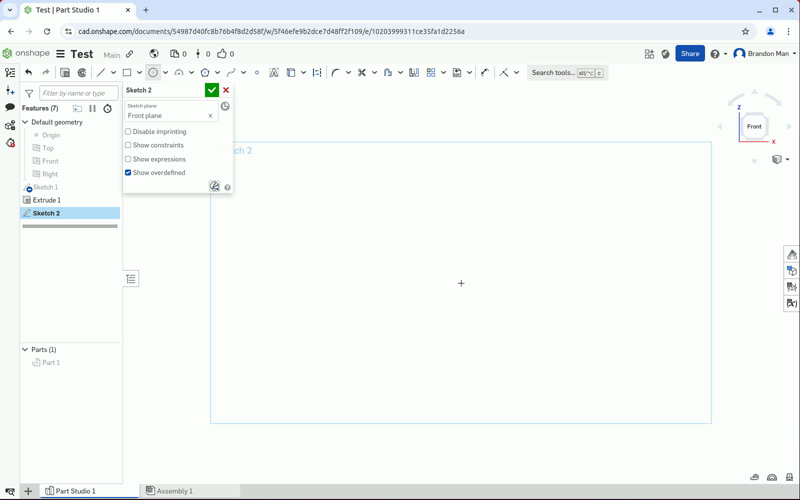
click(461, 282)
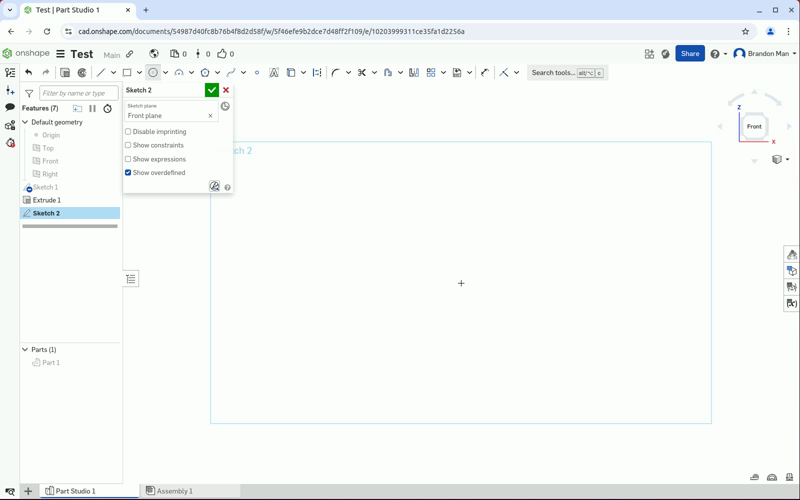
key_up(shift)
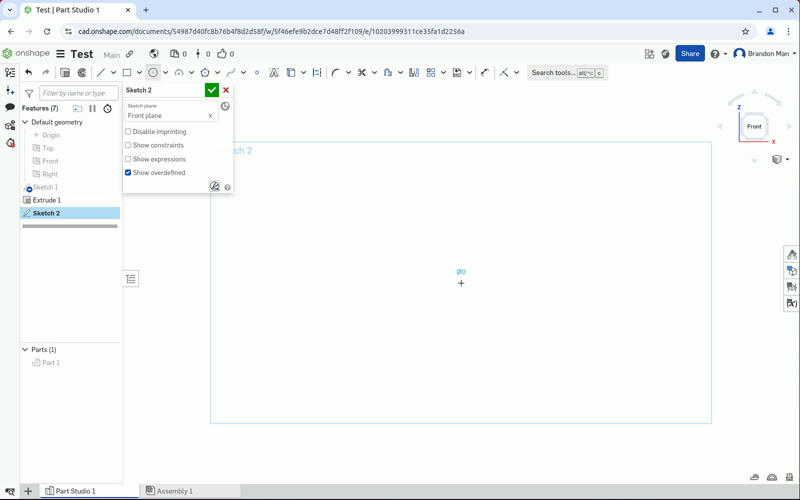
mouse_move(463, 282)
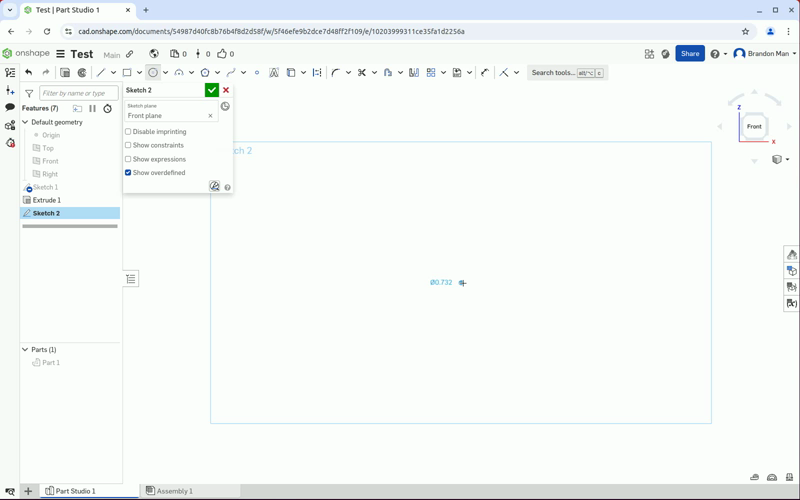
scroll(6)
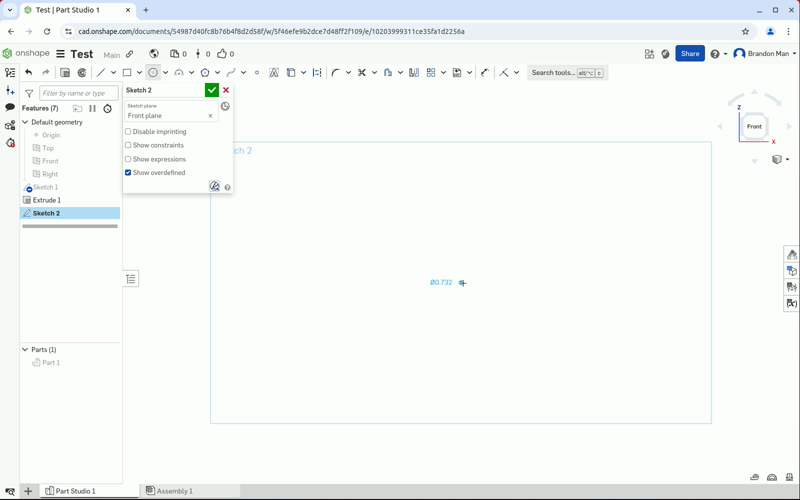
scroll(6)
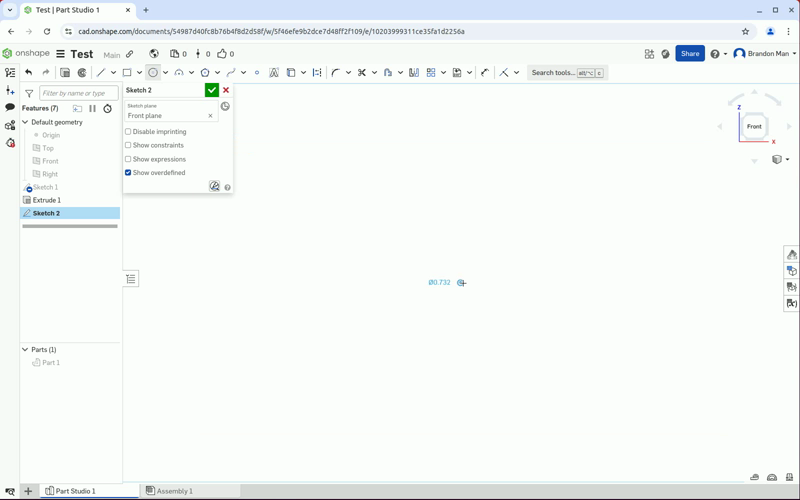
scroll(6)
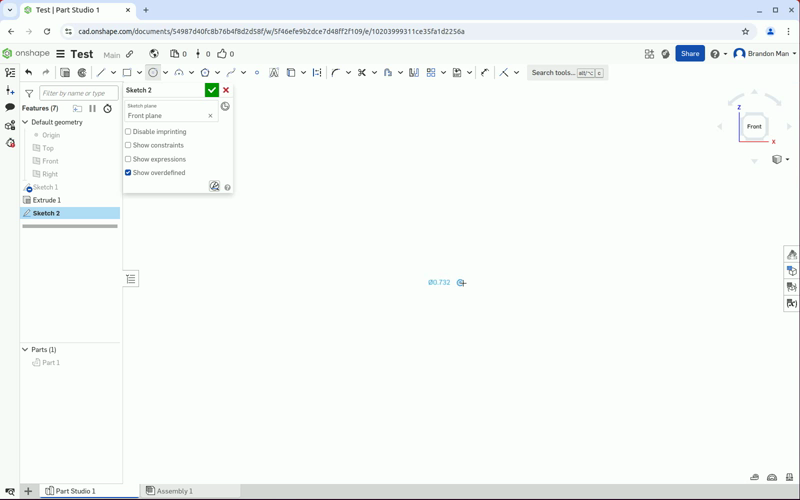
scroll(6)
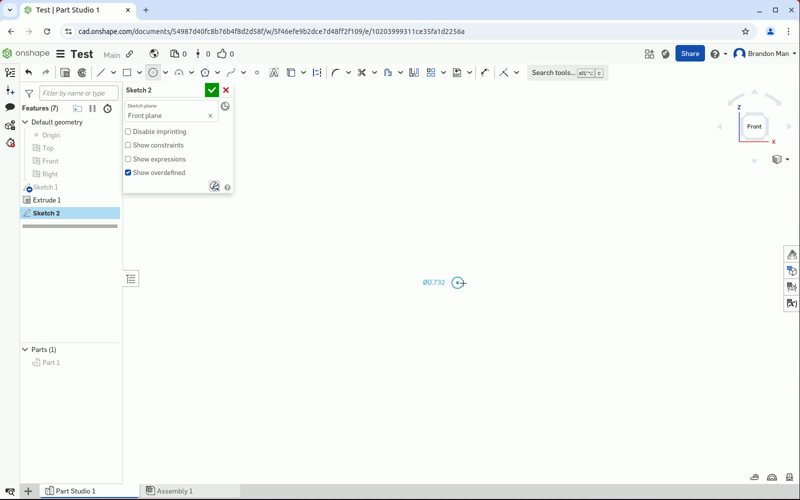
scroll(6)
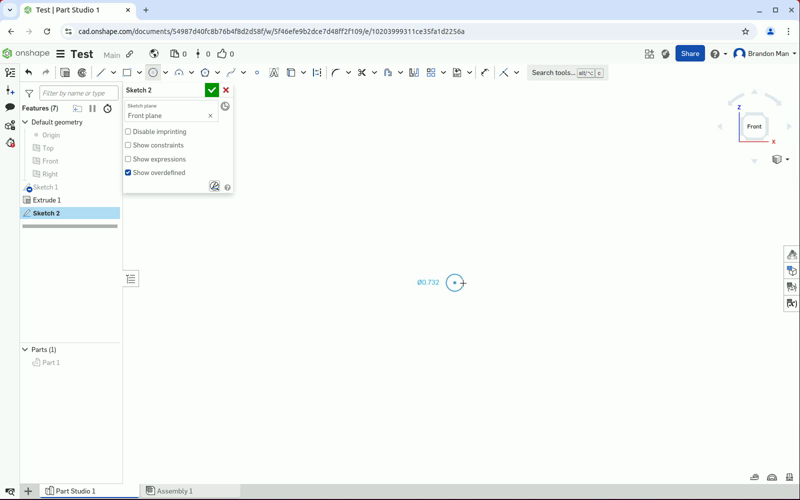
scroll(6)
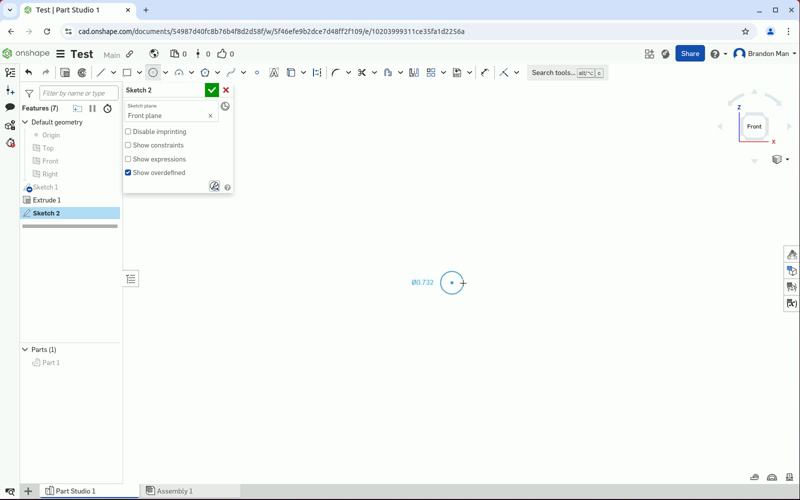
scroll(6)
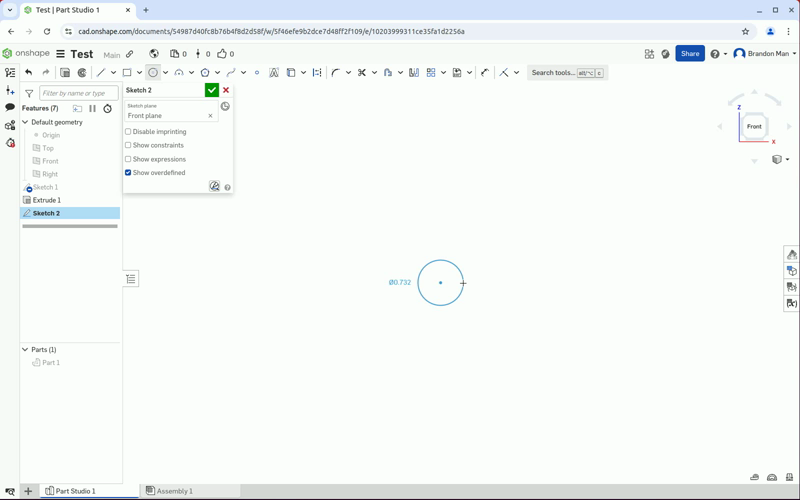
click(463, 282)
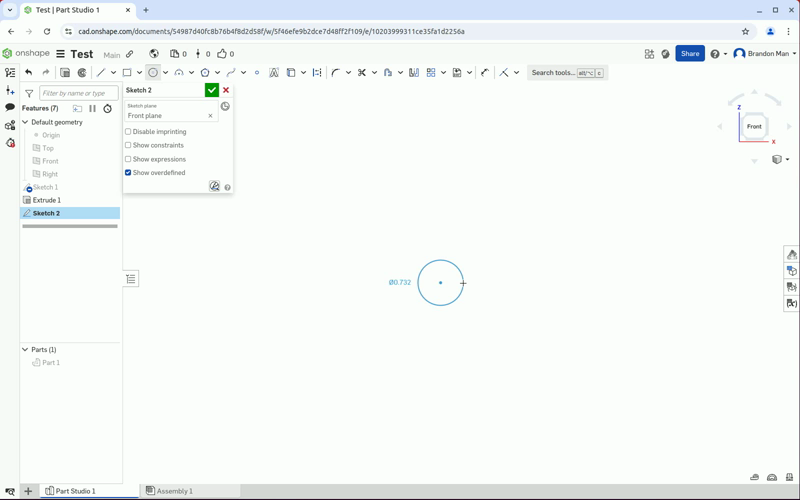
scroll(-6)
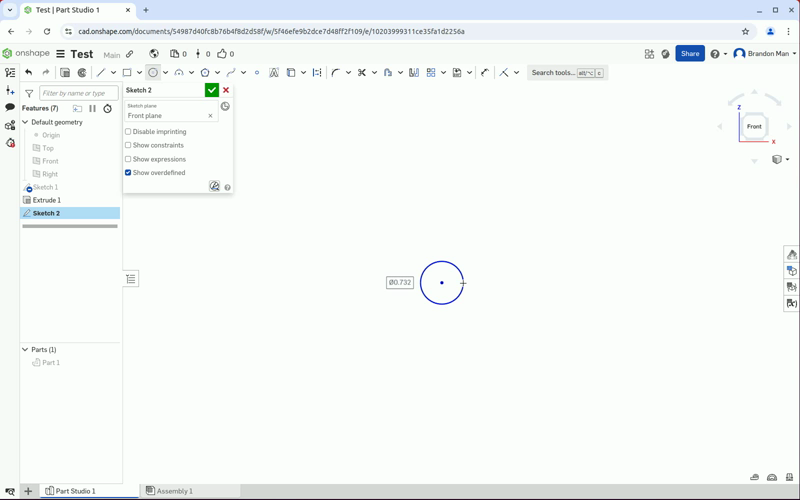
scroll(-6)
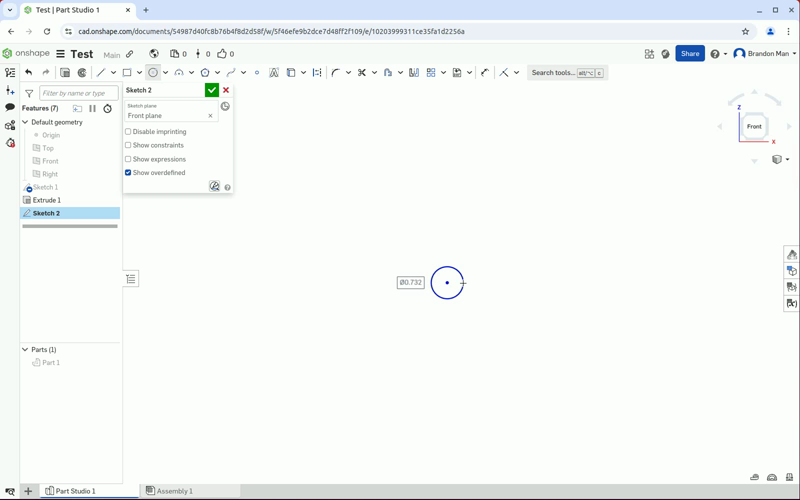
scroll(-6)
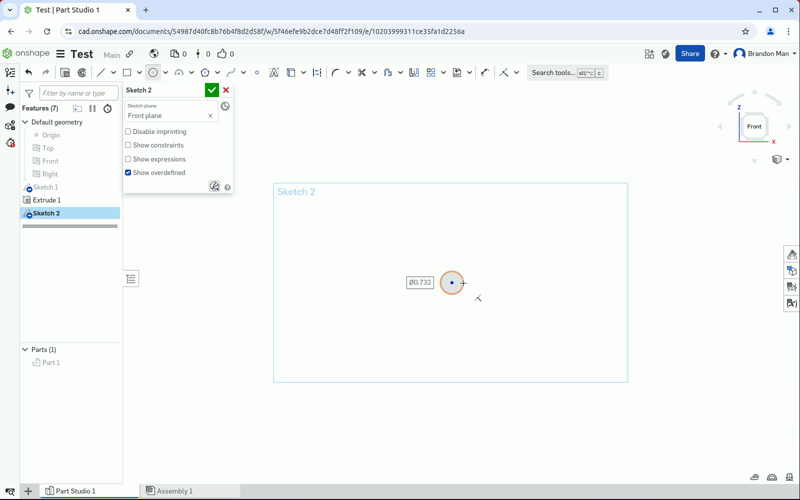
scroll(-6)
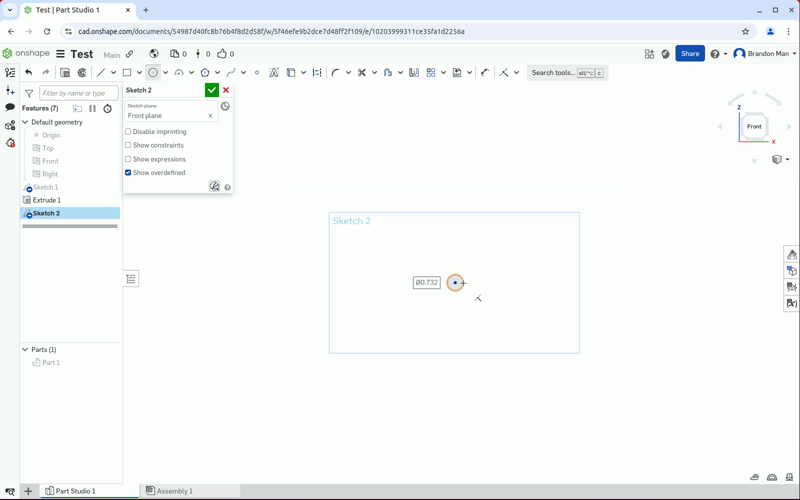
scroll(-6)
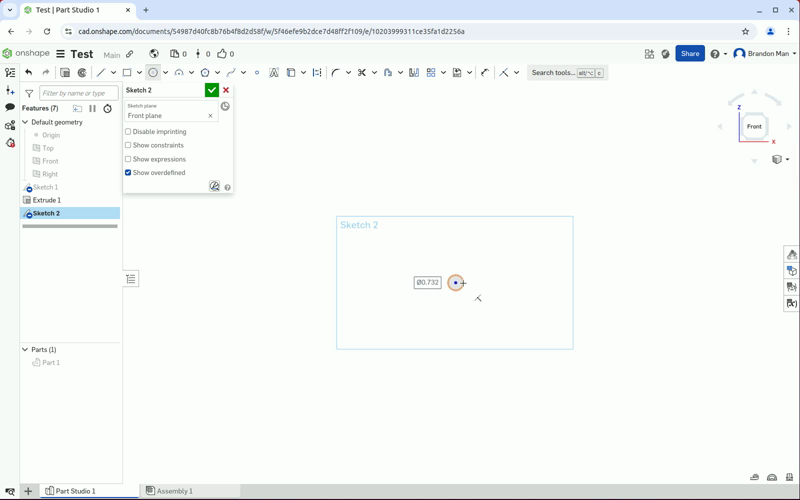
scroll(-6)
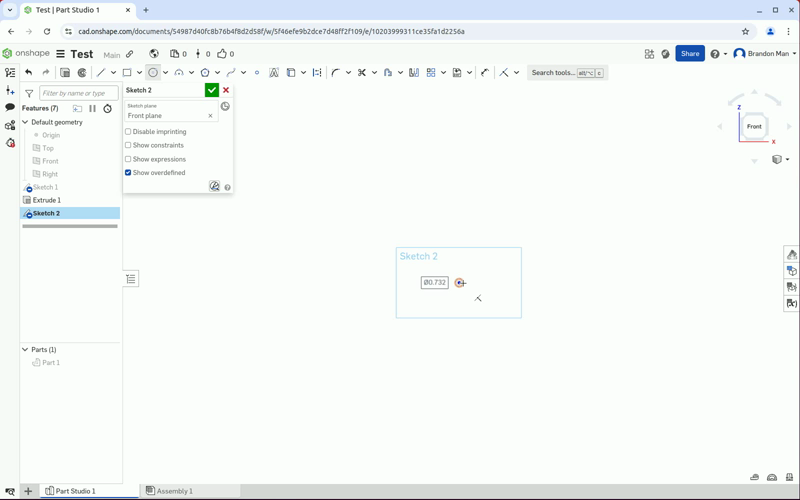
scroll(-6)
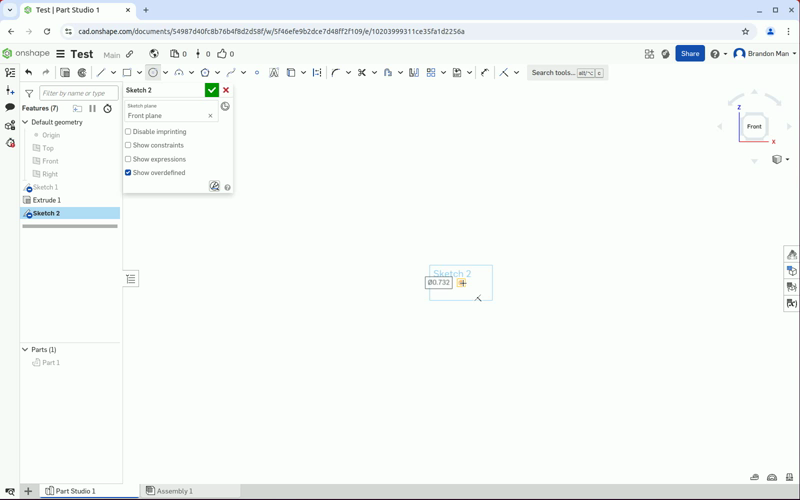
key(esc)
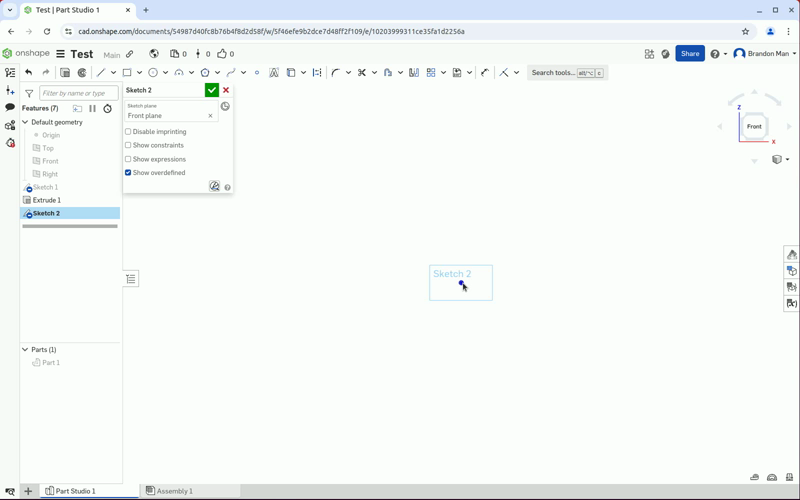
mouse_move(461, 281)
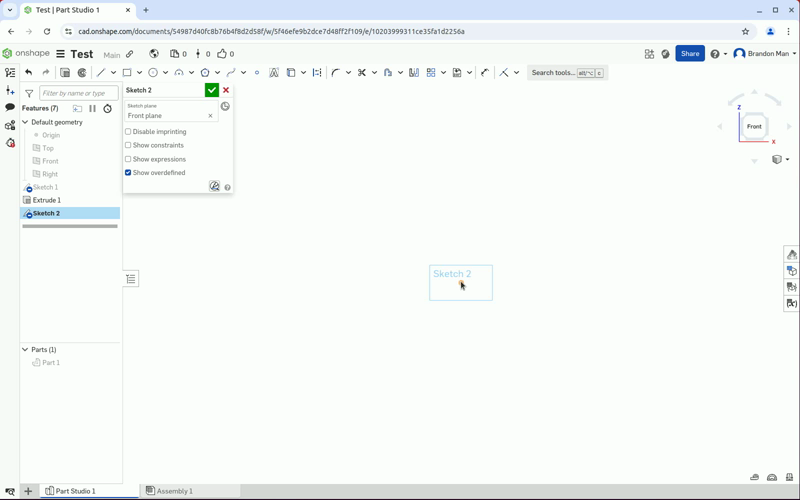
scroll(6)
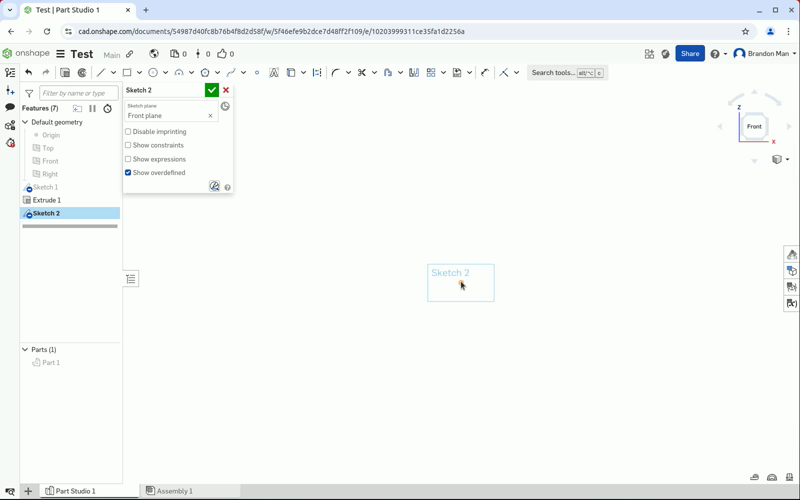
scroll(6)
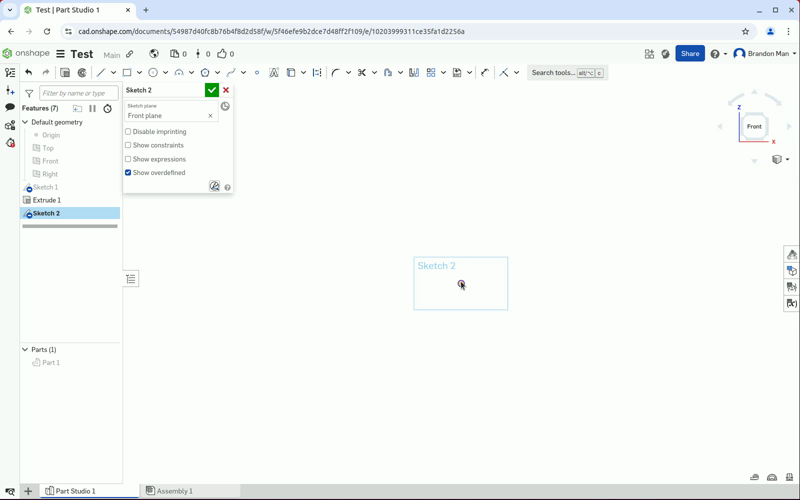
scroll(6)
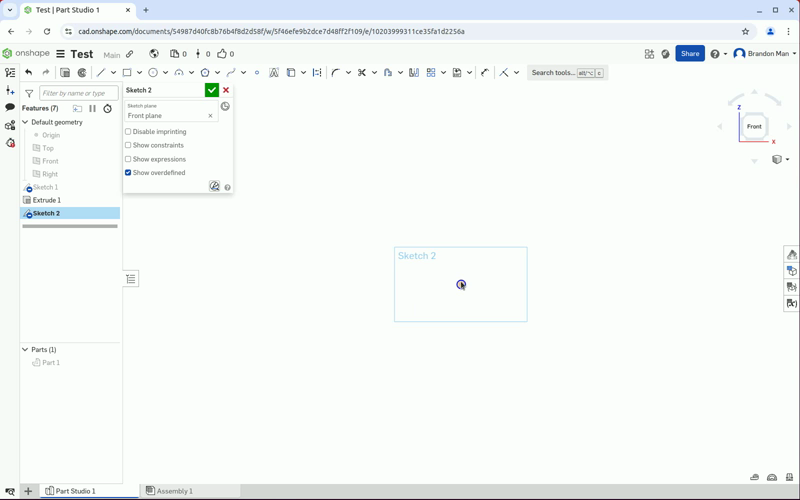
scroll(6)
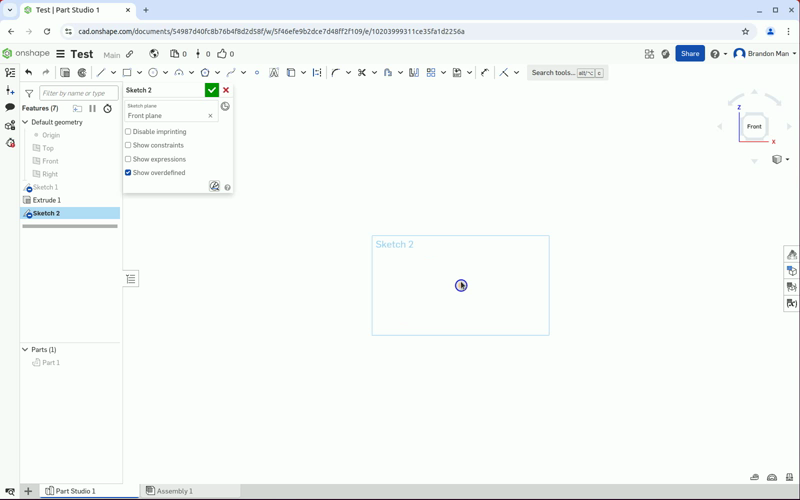
scroll(6)
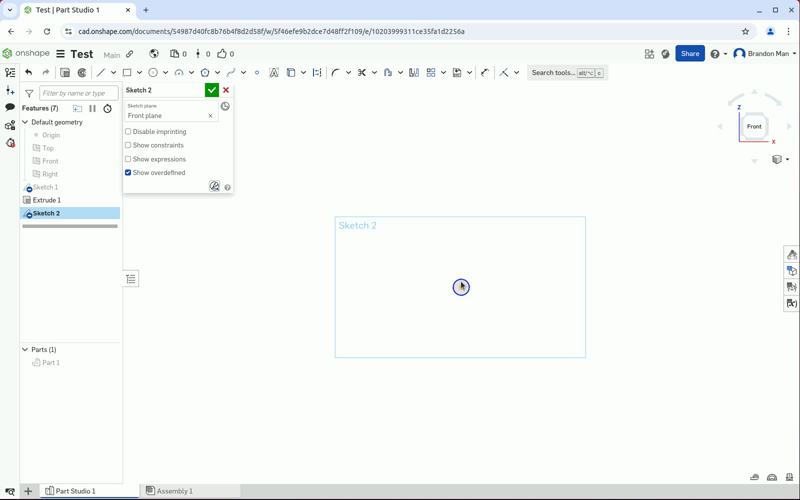
scroll(6)
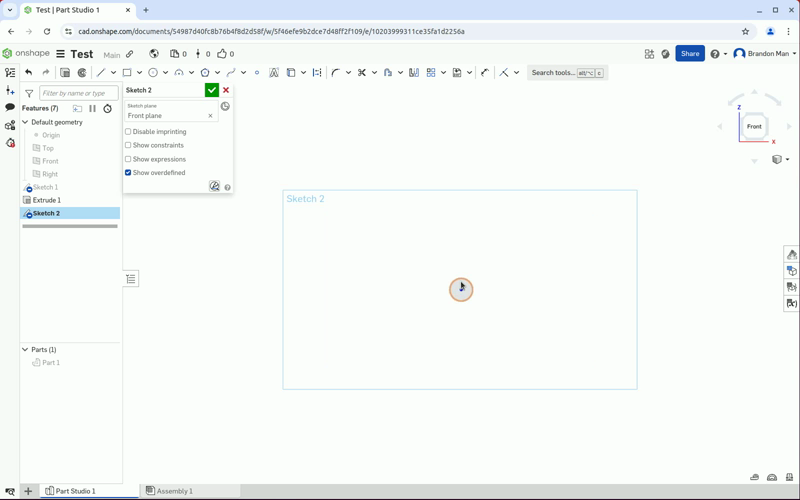
scroll(6)
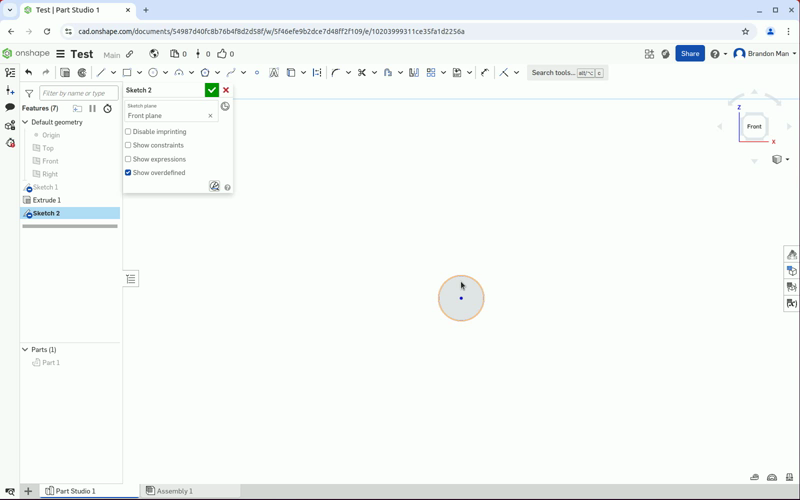
click(461, 281)
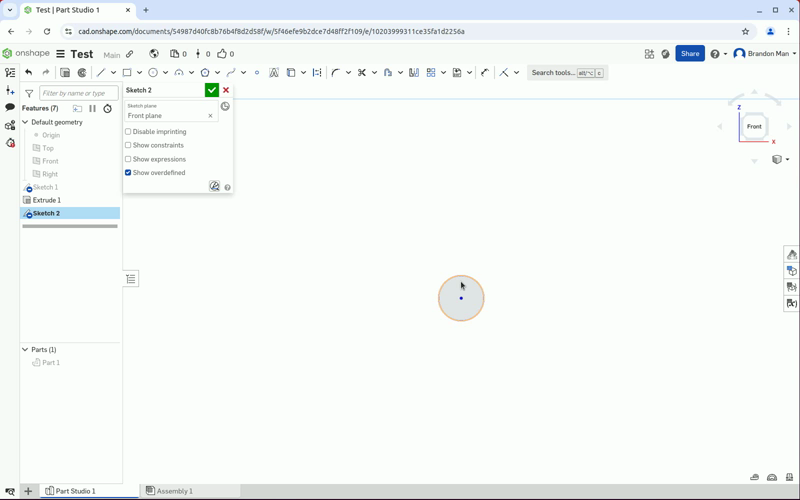
scroll(-6)
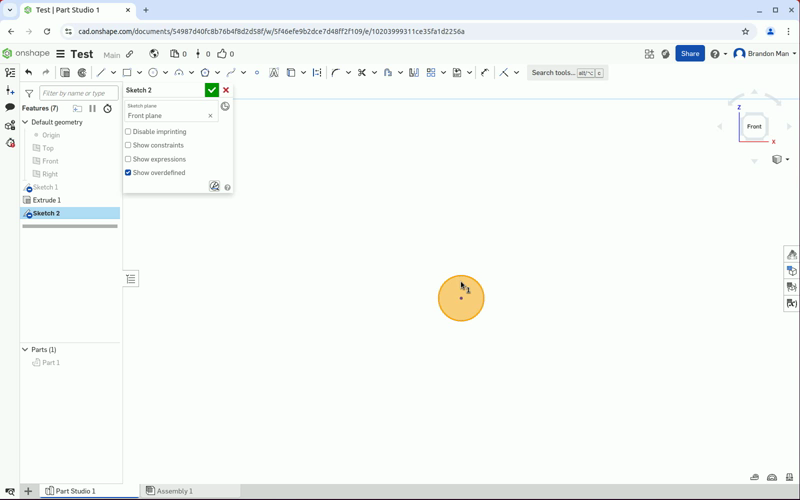
scroll(-6)
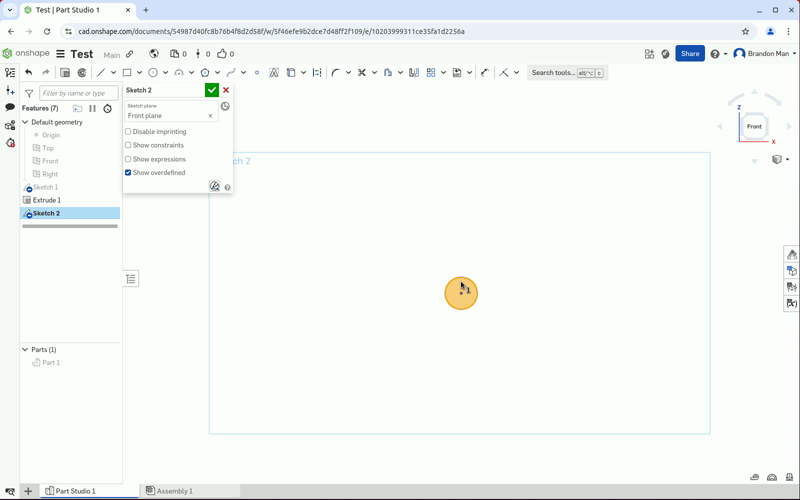
scroll(-6)
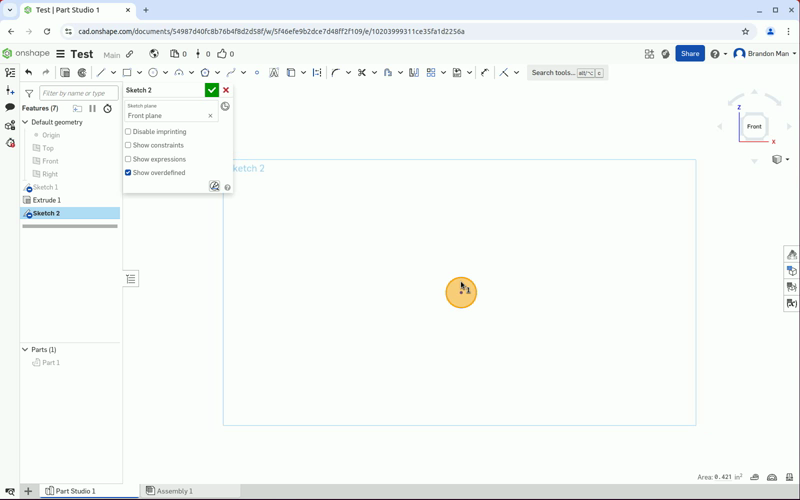
scroll(-6)
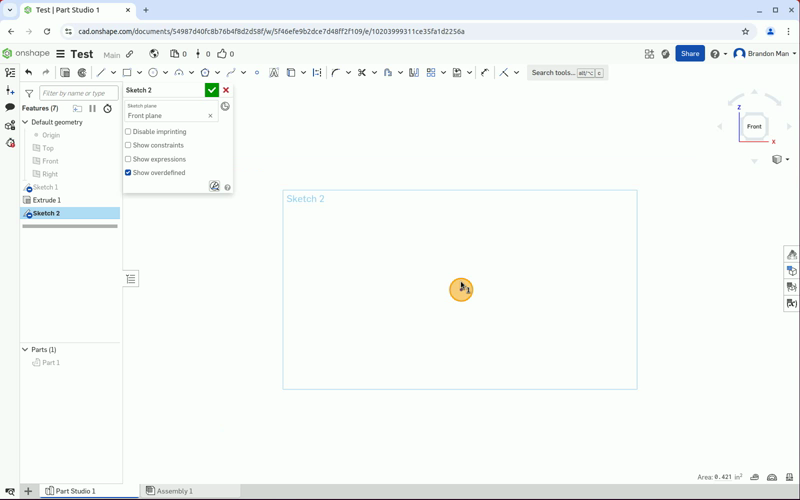
scroll(-6)
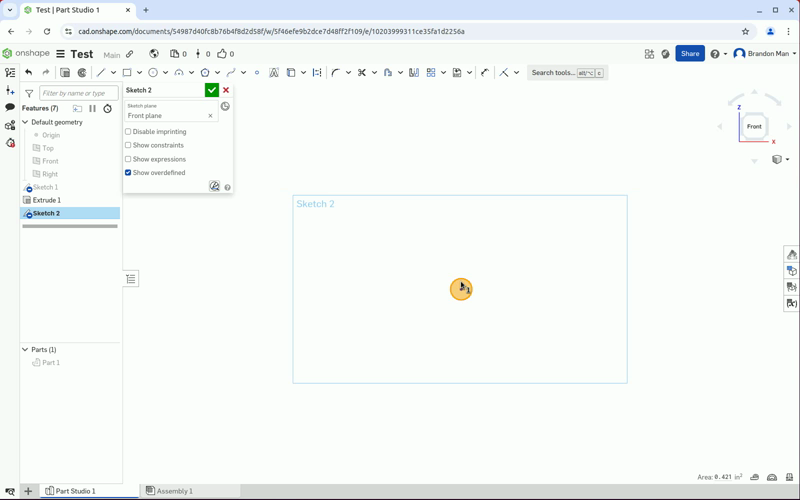
scroll(-6)
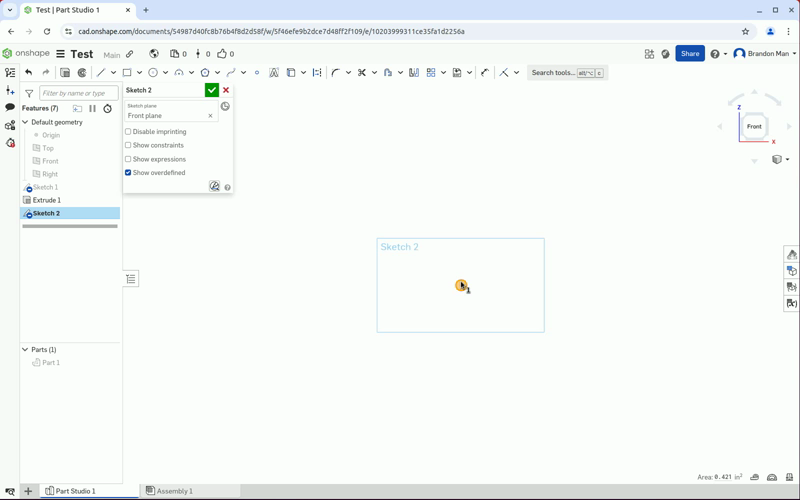
scroll(-6)
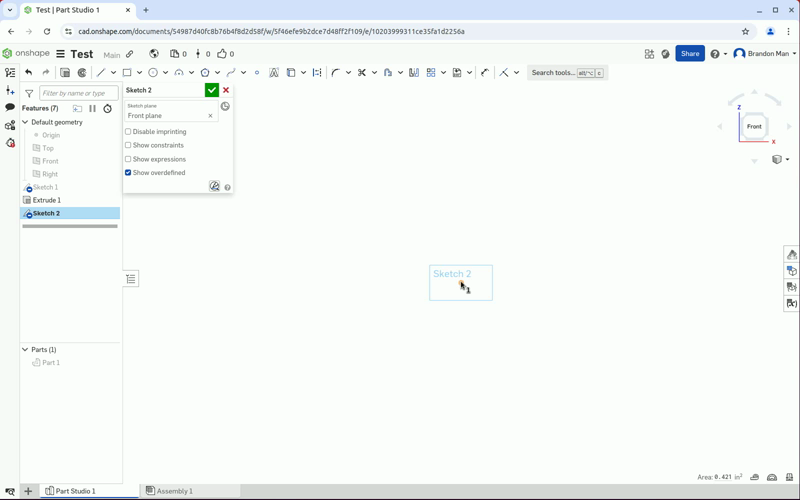
mouse_move(73, 352)
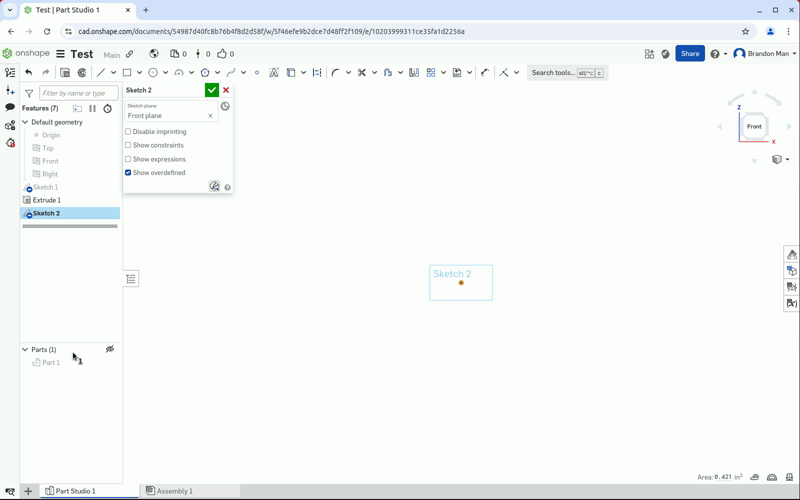
key(shift+y)
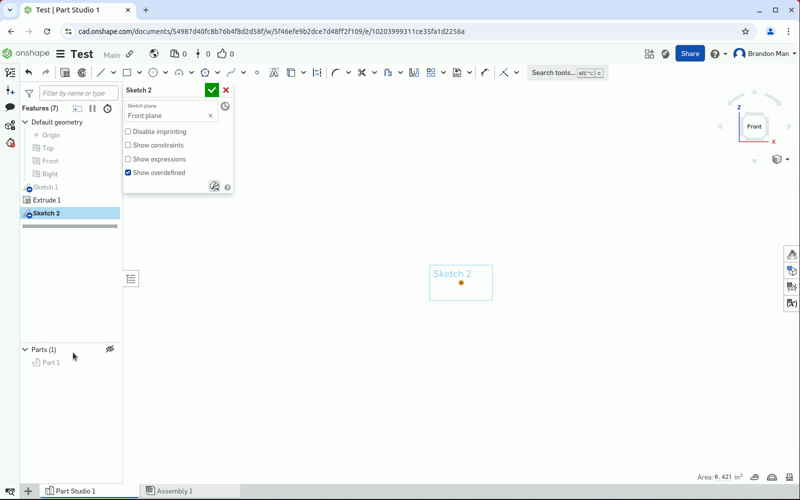
key(shift+e)
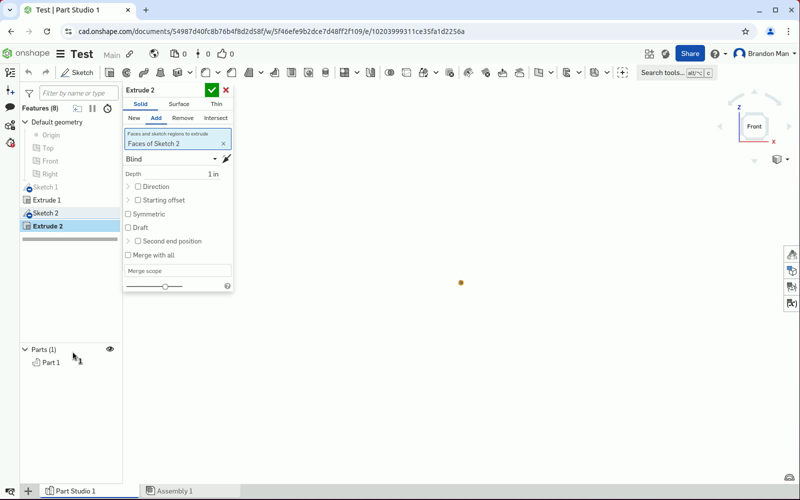
mouse_move(143, 106)
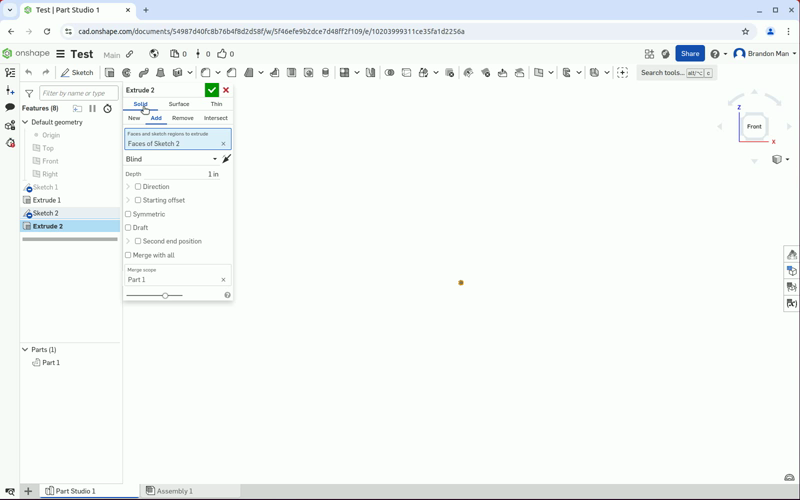
click(143, 106)
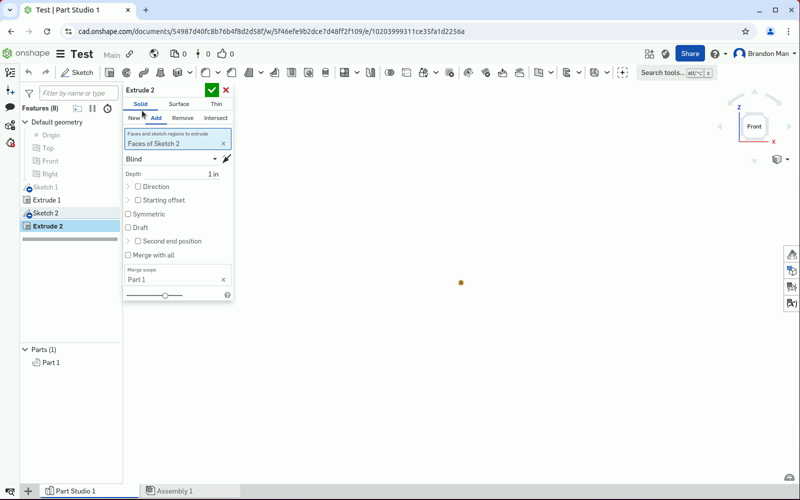
mouse_move(137, 120)
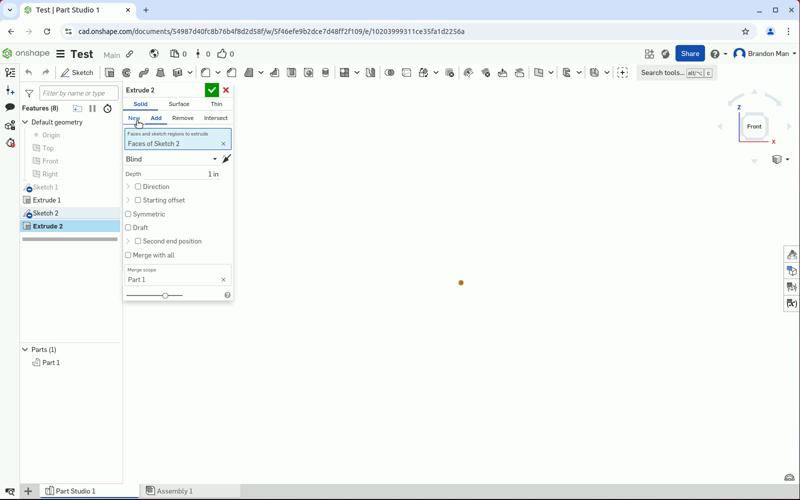
click(137, 120)
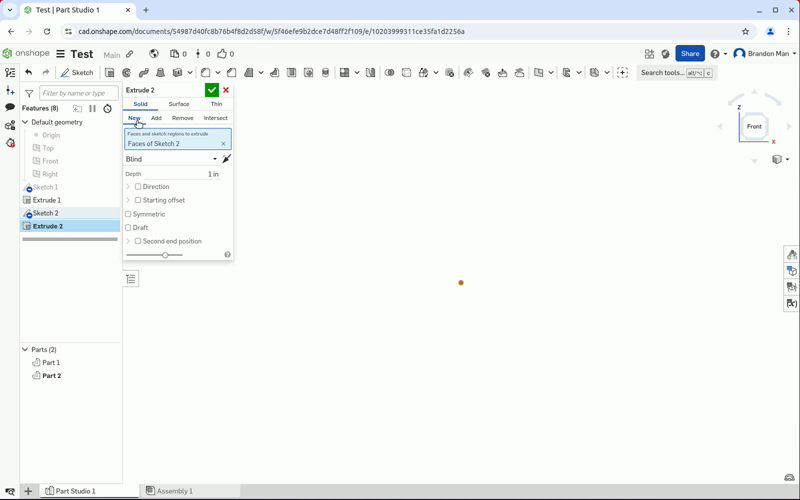
key(tab, 4)
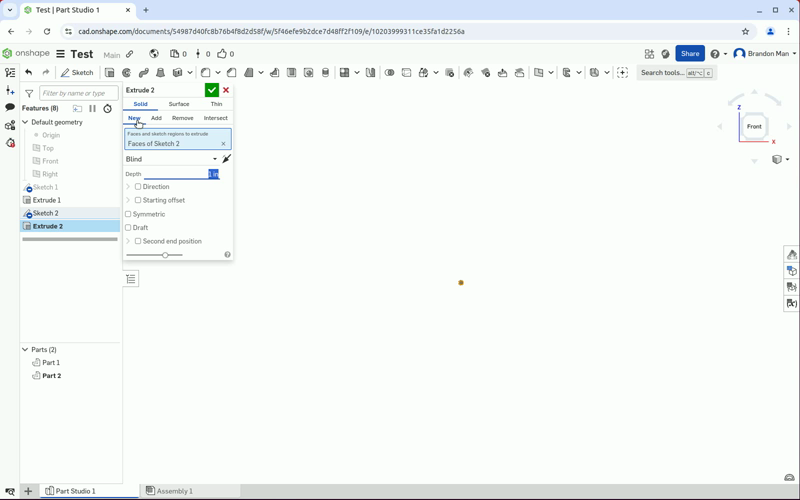
text(23.108)
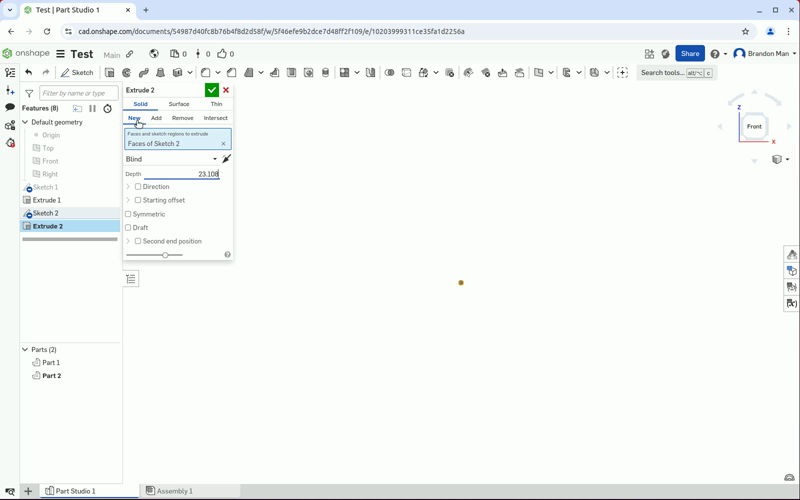
key(tab, 3)
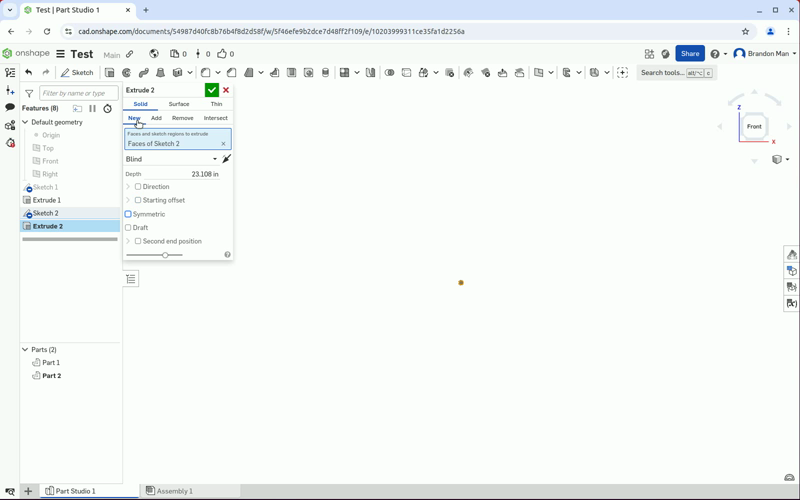
key(tab, 2)
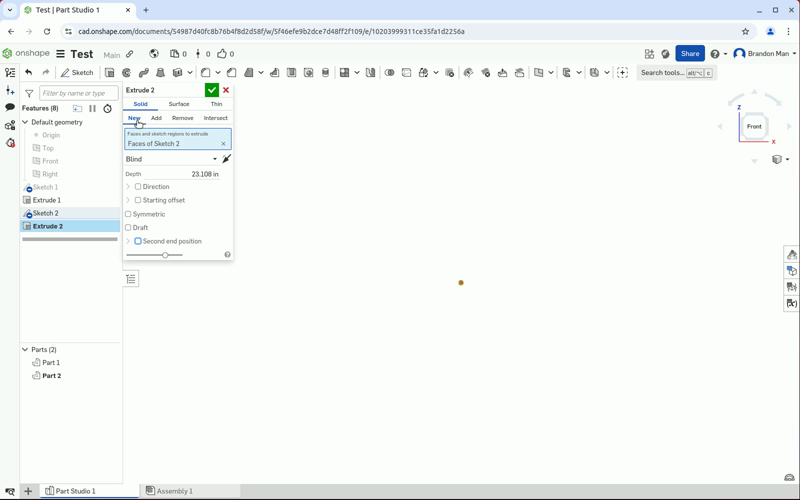
key(space)
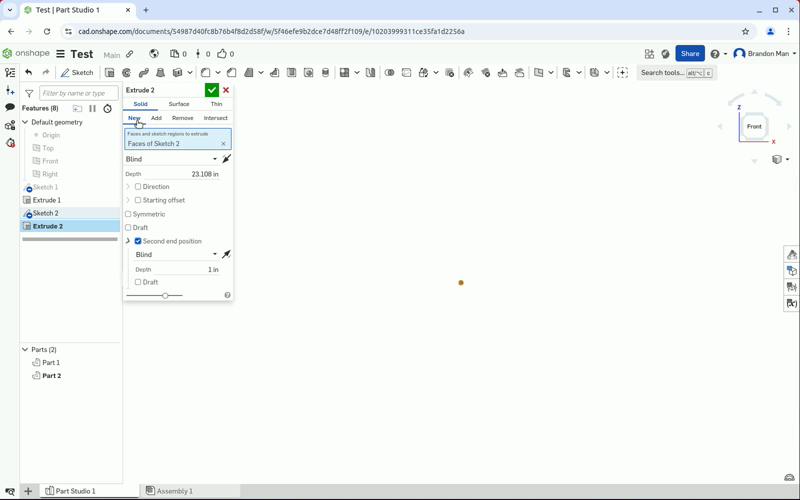
key(tab, 3)
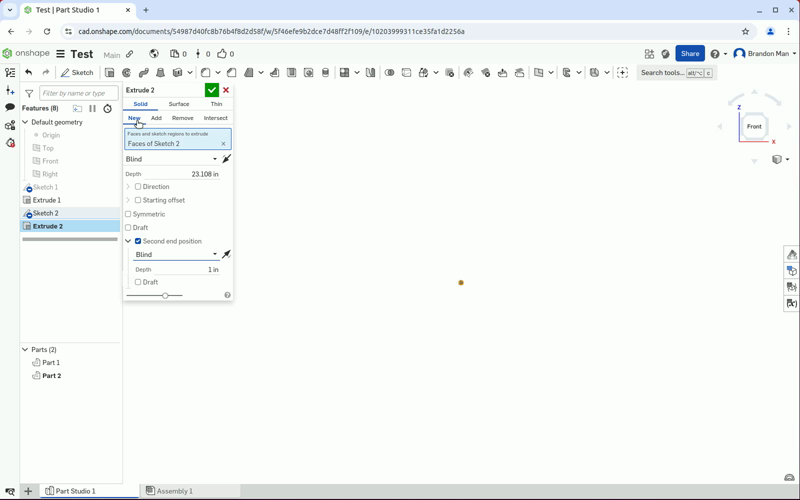
text(23.108)
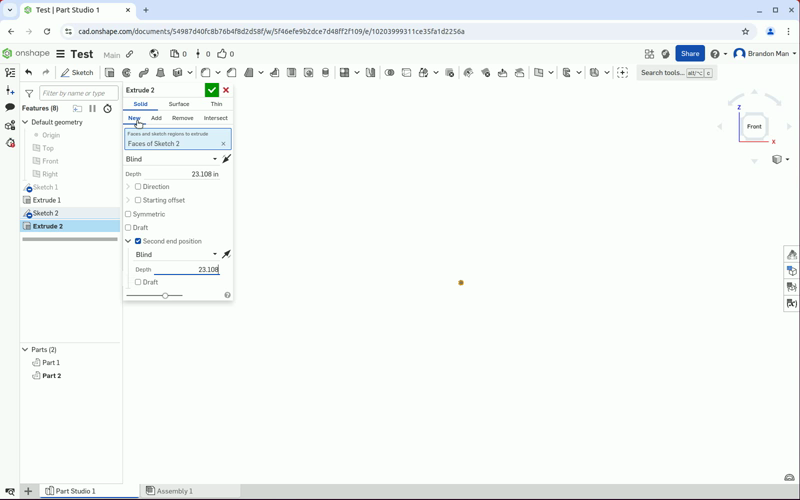
key(enter)
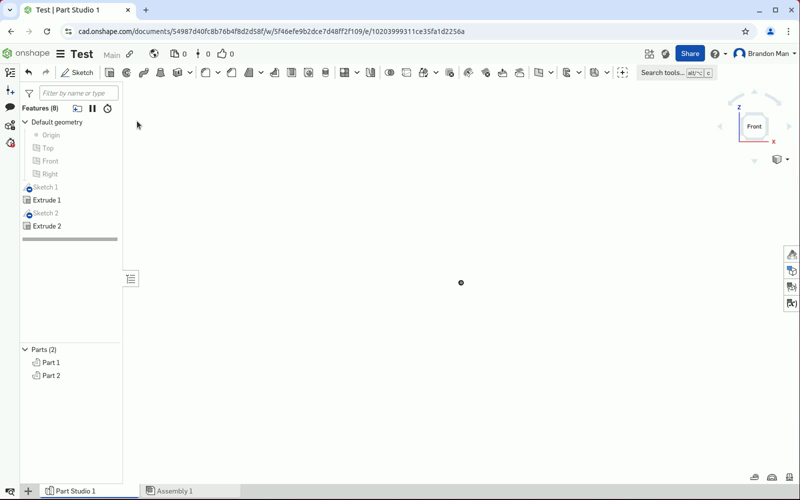
key(shift+h)
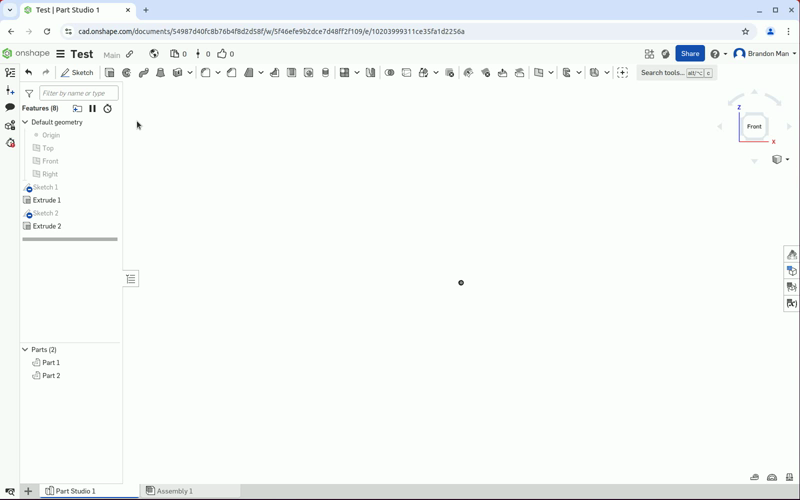
key(shift+h)
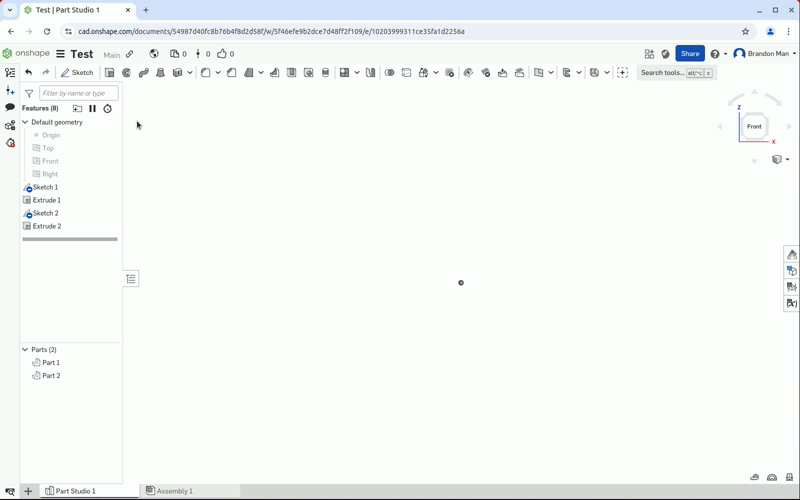
key(shift+7)
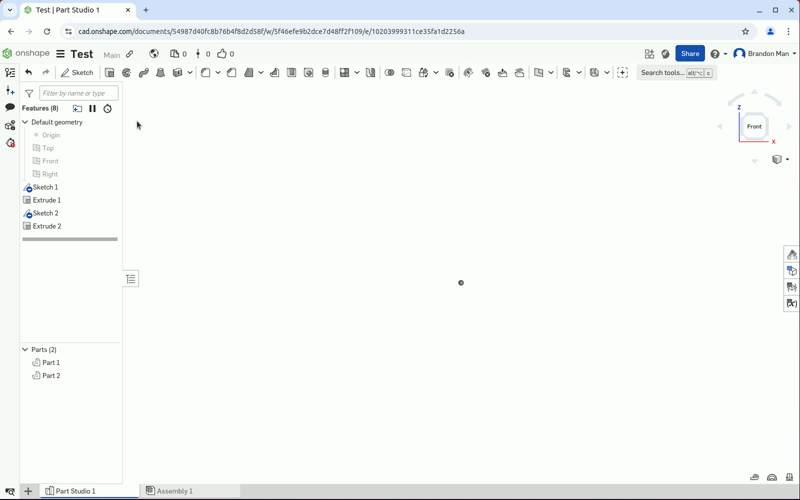
key(left, 2)
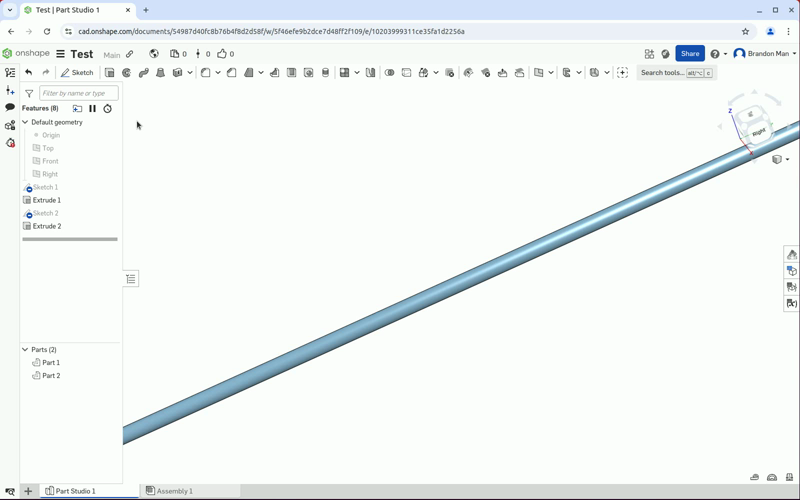
key(down, 2)
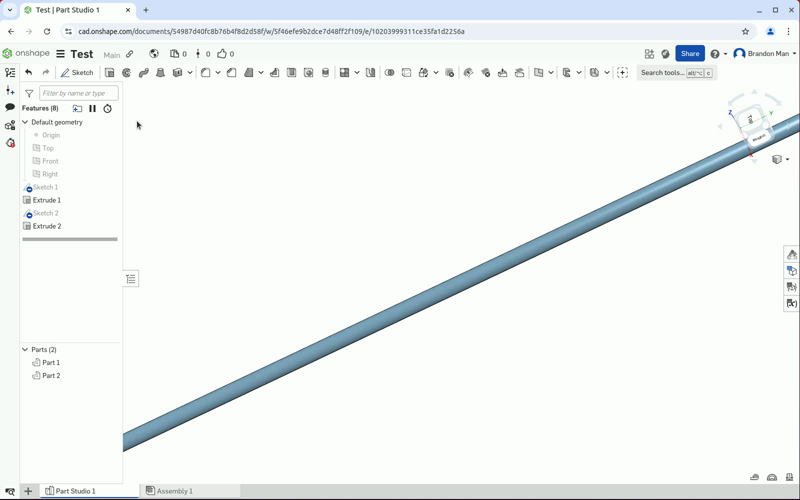
key(up, 2)
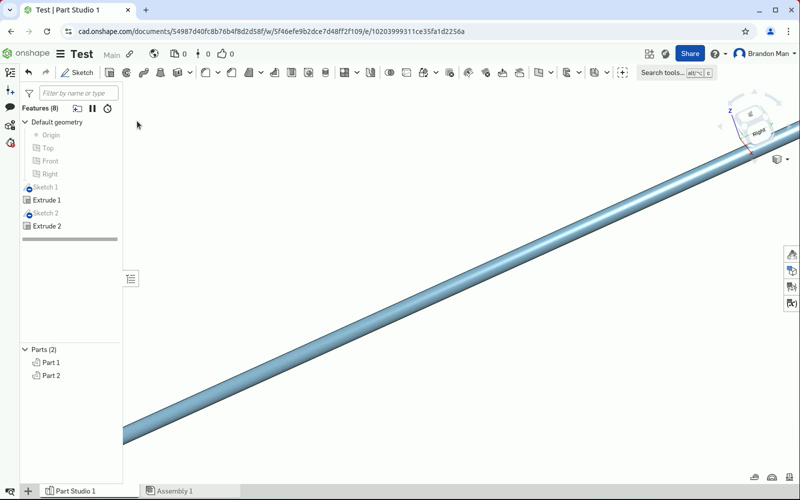
key(right, 2)
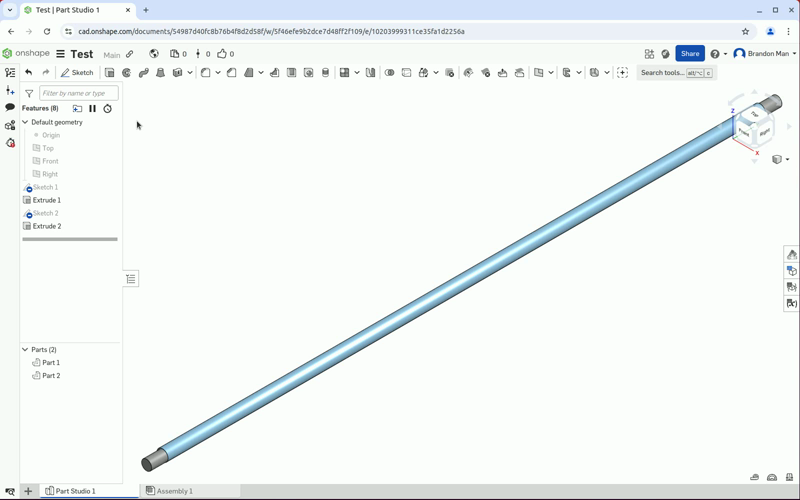
mouse_move(73, 189)
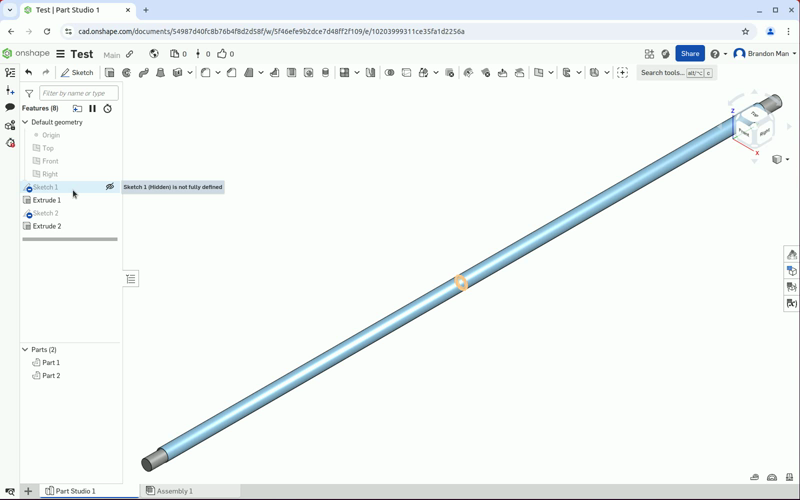
click(73, 189)